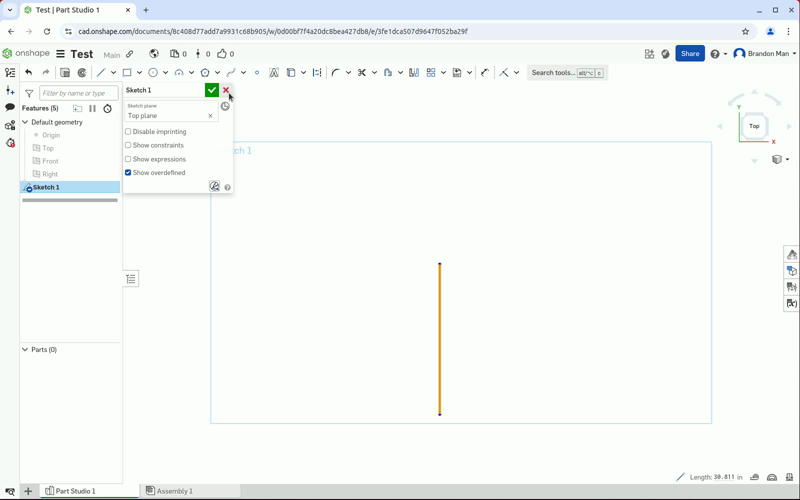
key(shift+h)
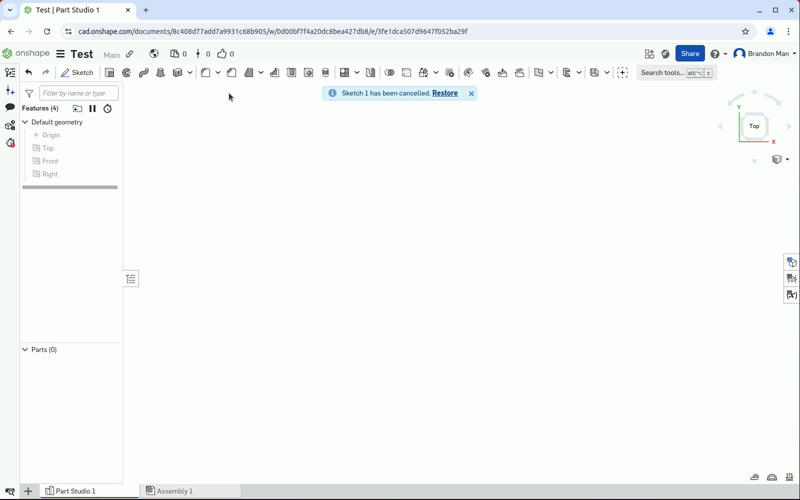
mouse_move(73, 352)
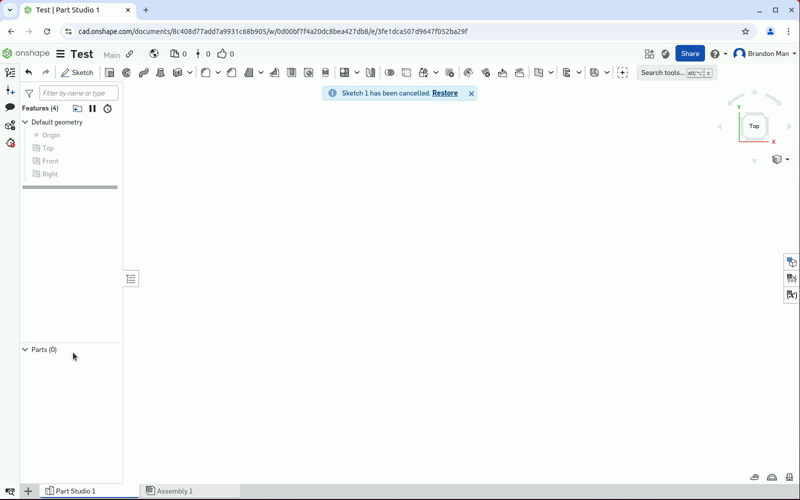
key(y)
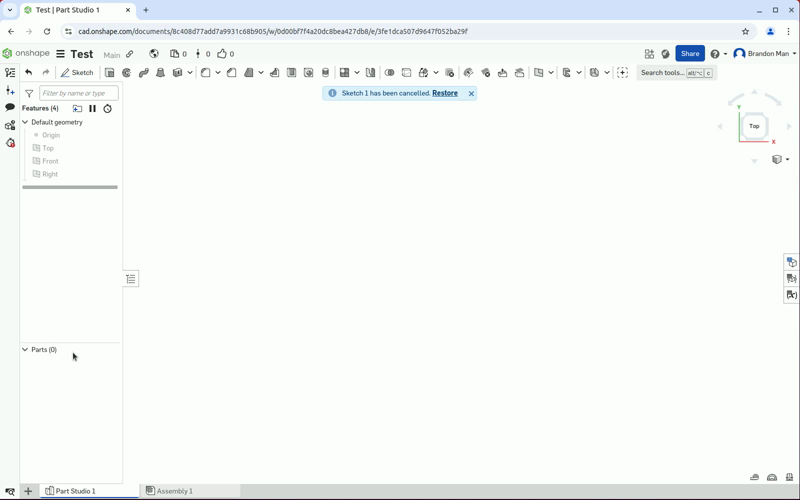
key(shift+p)
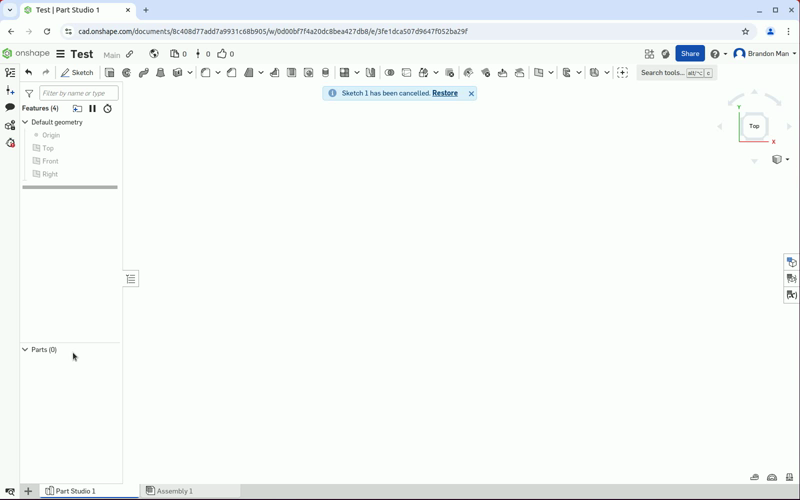
key(space)
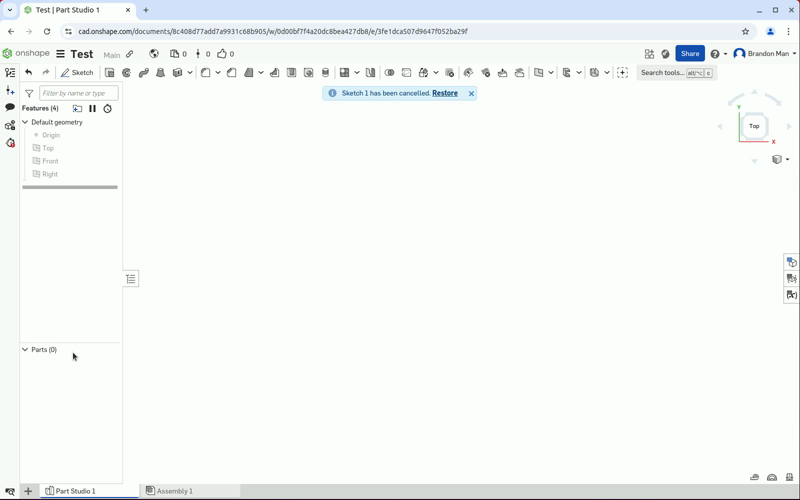
key_down(shift)
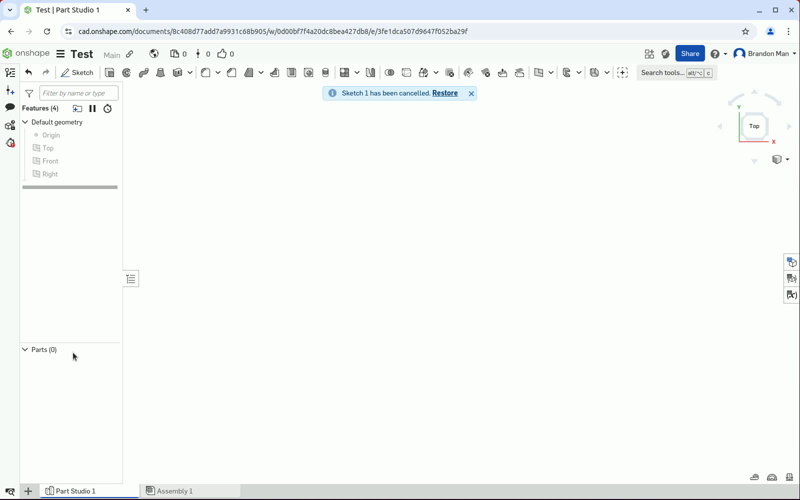
key(up)
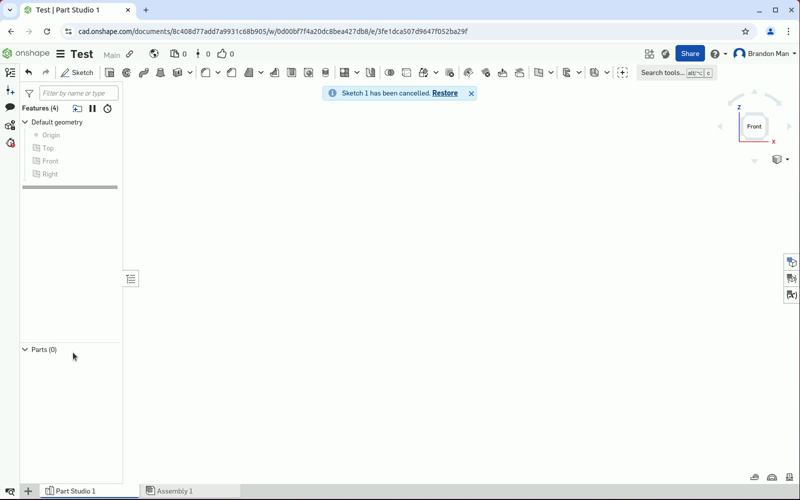
key_up(shift)
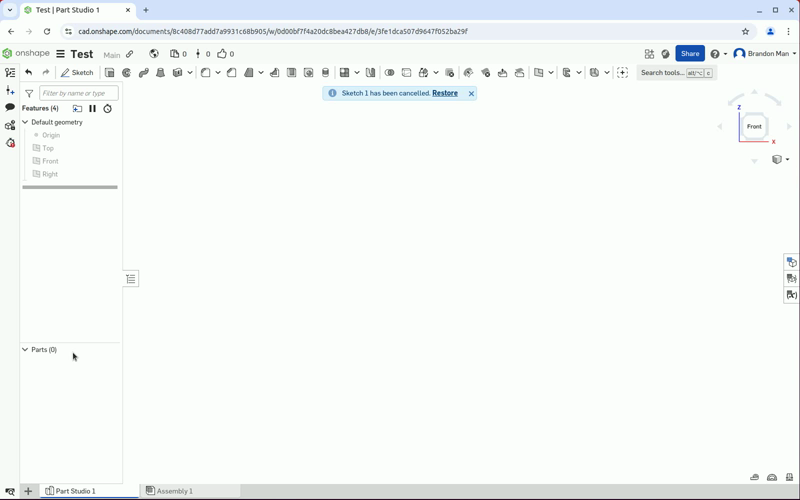
mouse_move(73, 352)
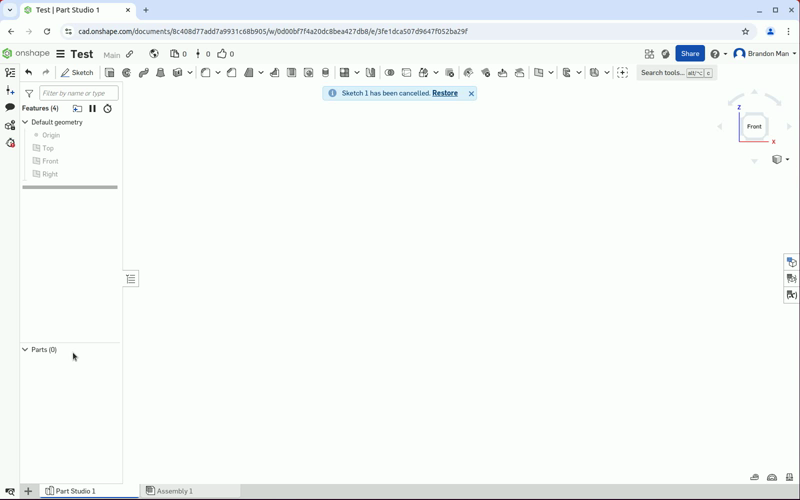
key(shift+y)
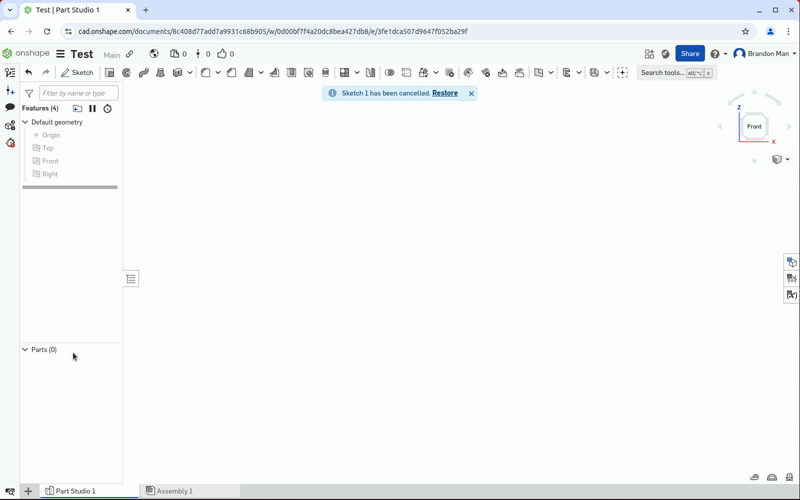
key(shift+s)
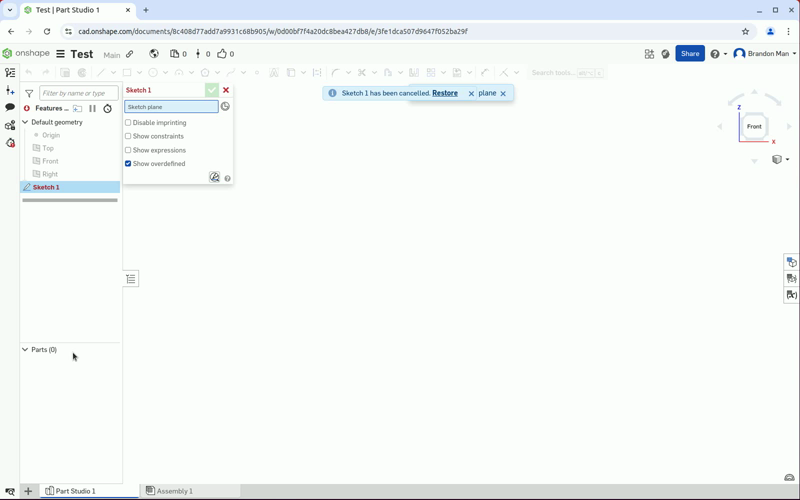
mouse_move(73, 163)
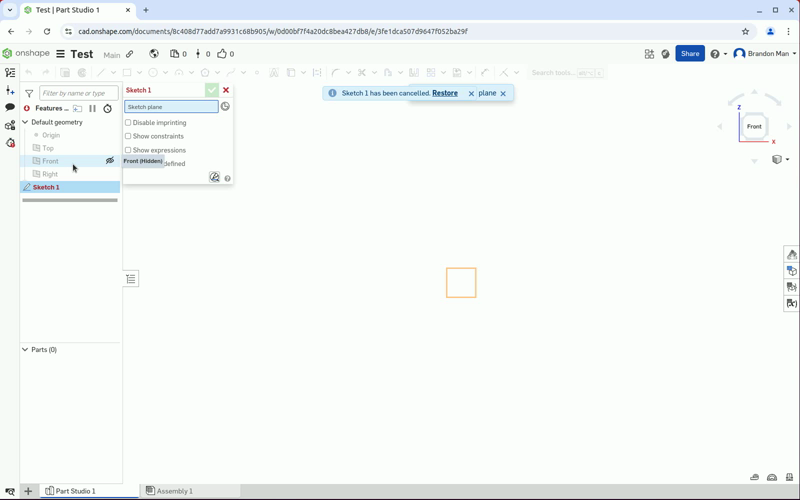
click(73, 163)
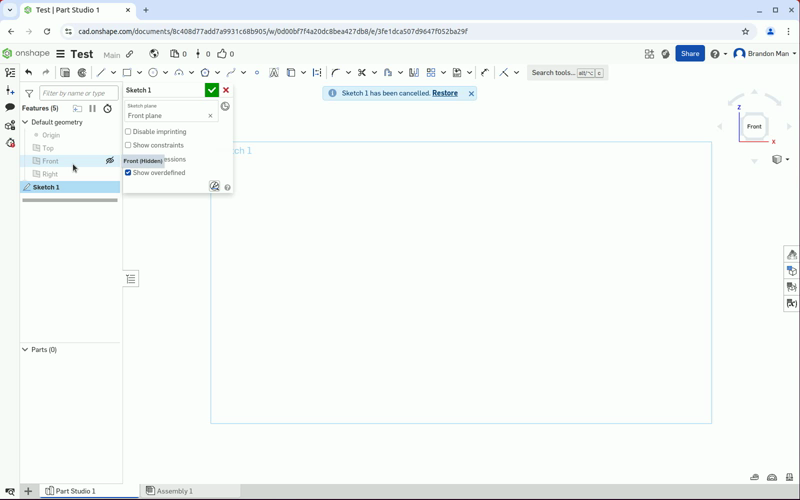
mouse_move(73, 352)
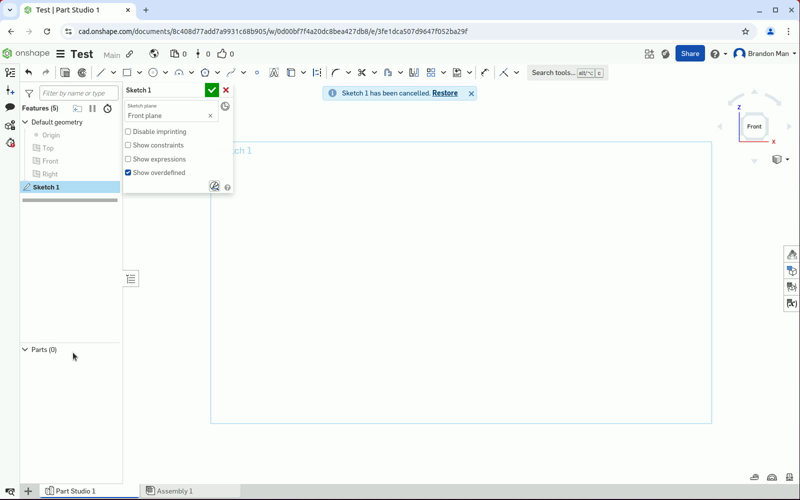
key(y)
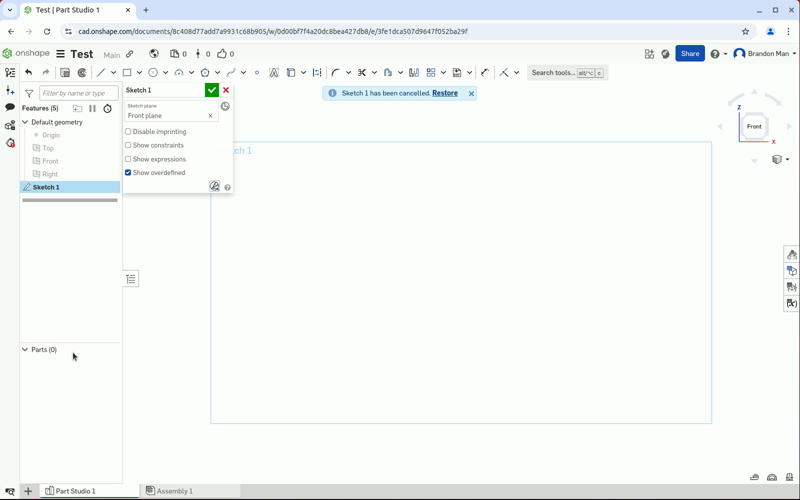
key(l)
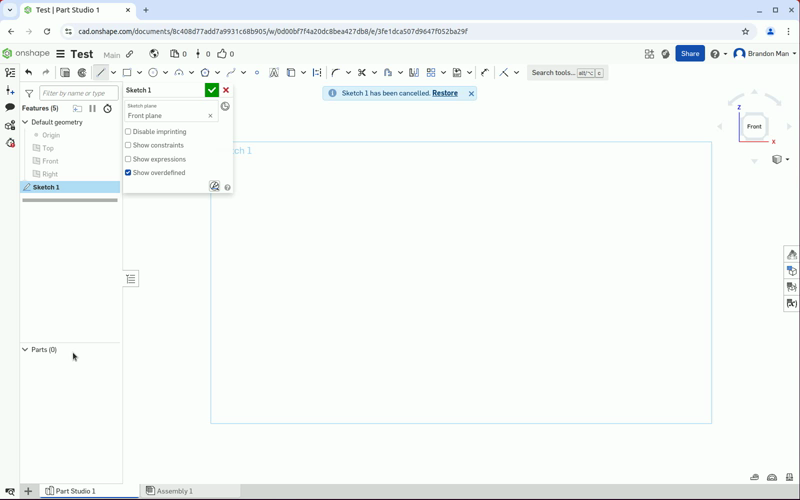
key_down(shift)
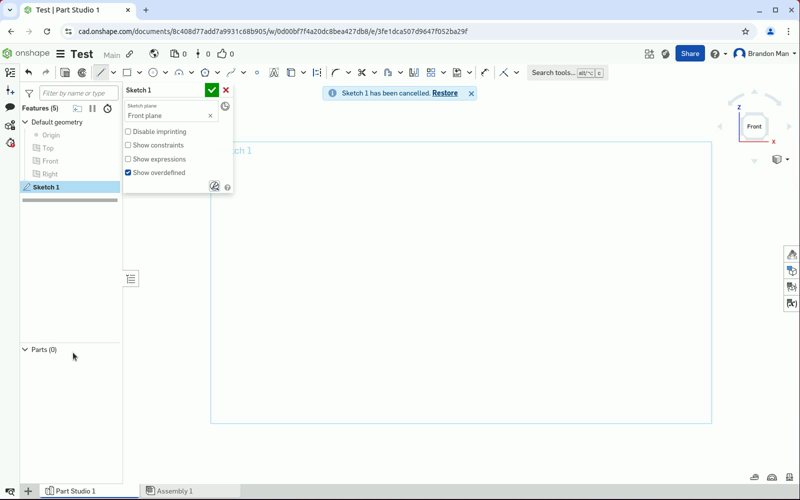
mouse_move(348, 300)
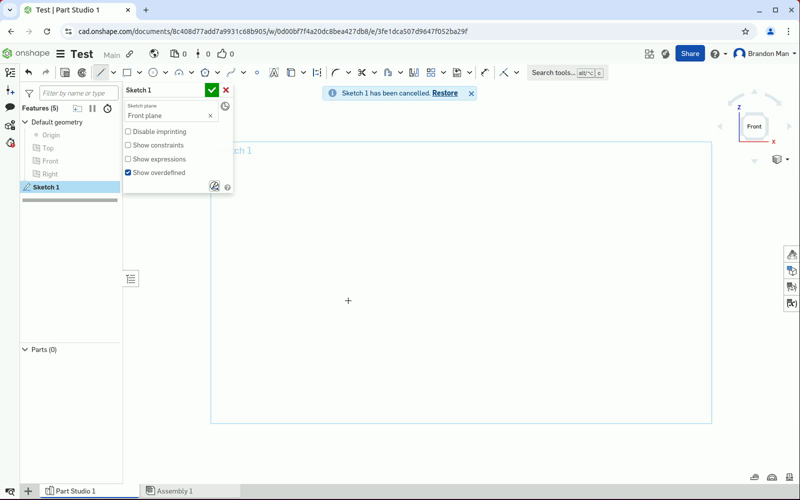
click(348, 300)
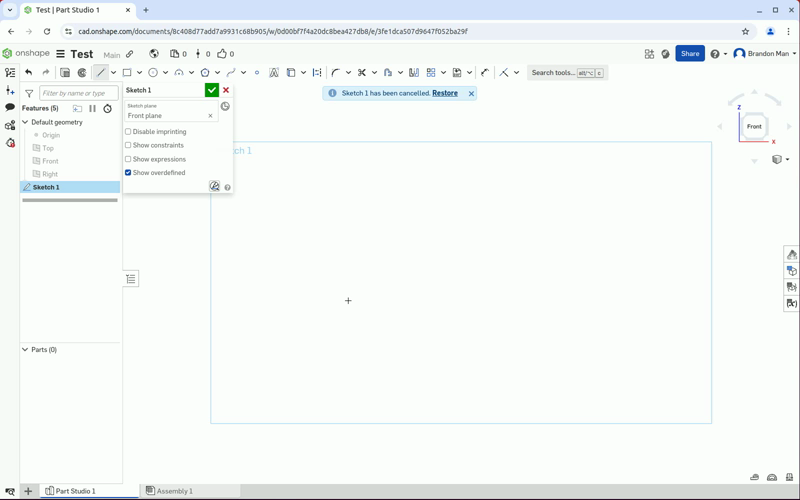
key_up(shift)
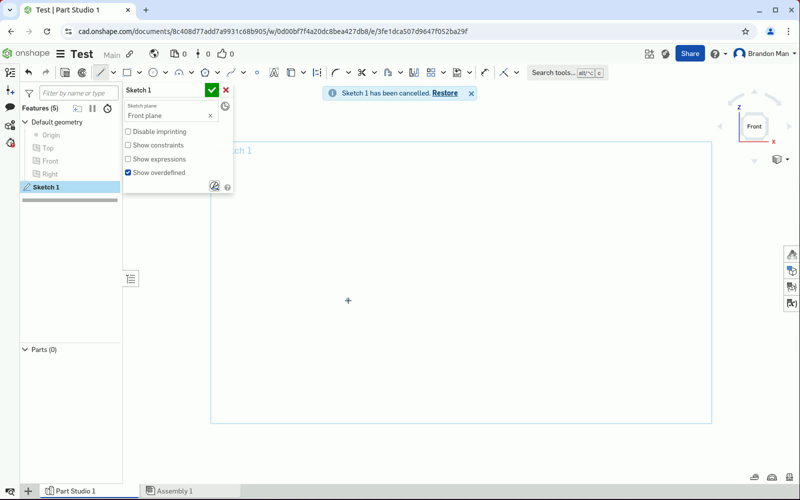
key_down(shift)
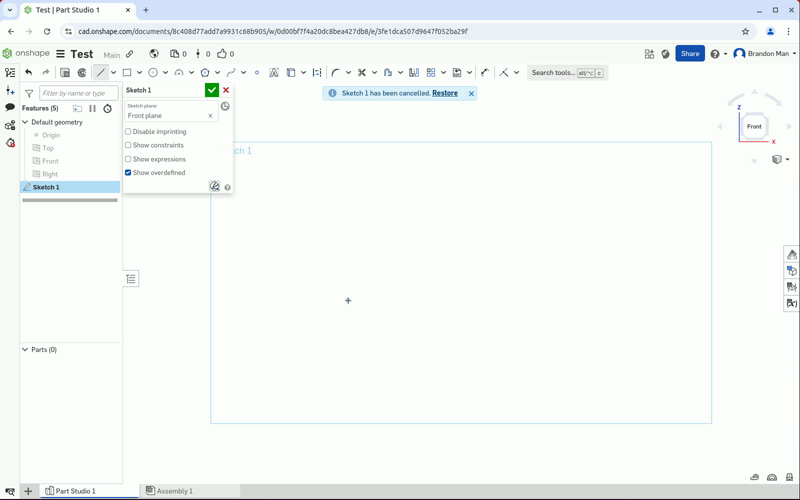
mouse_move(378, 300)
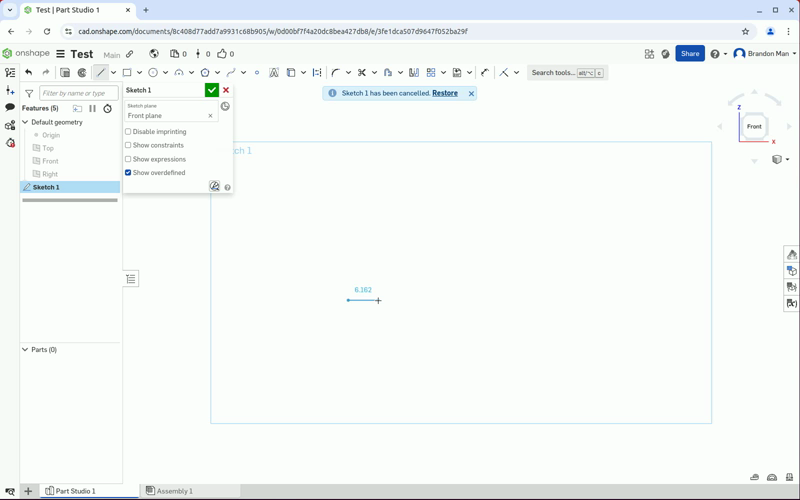
mouse_move(379, 300)
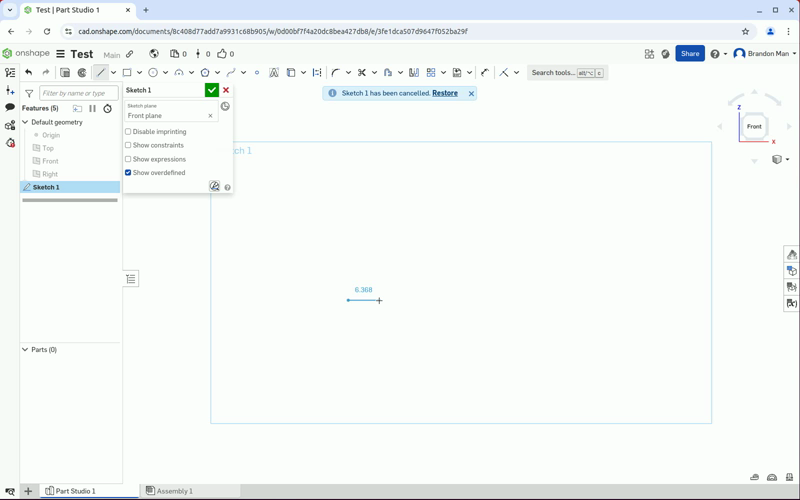
click(379, 300)
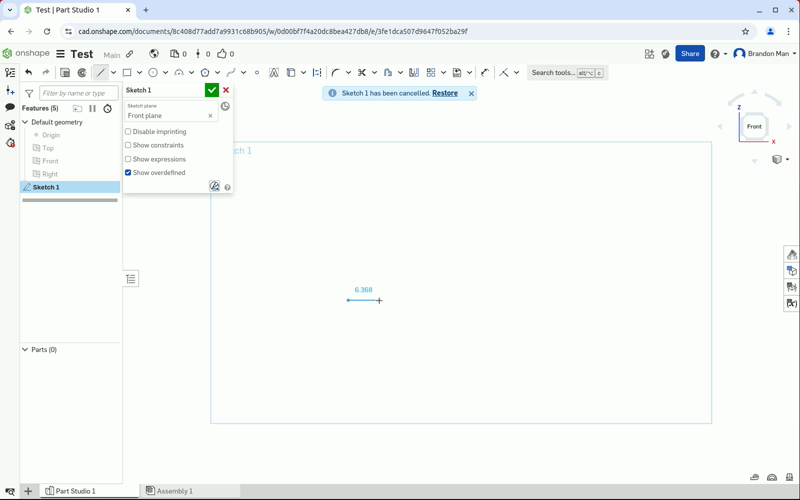
key_up(shift)
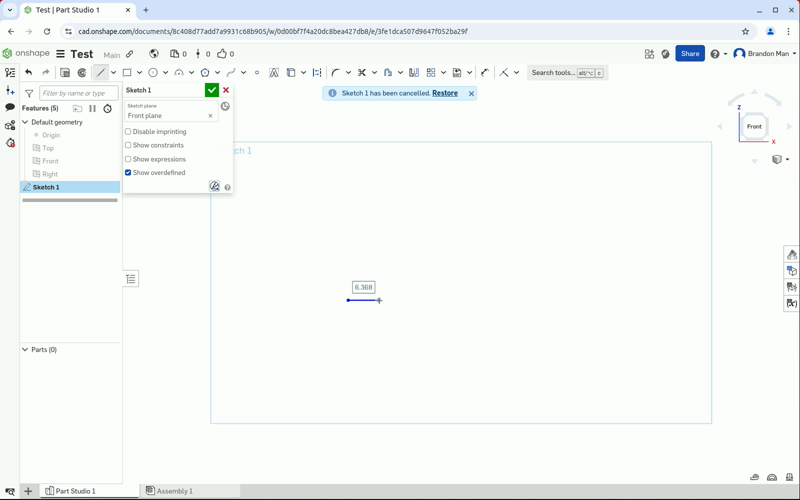
key_down(shift)
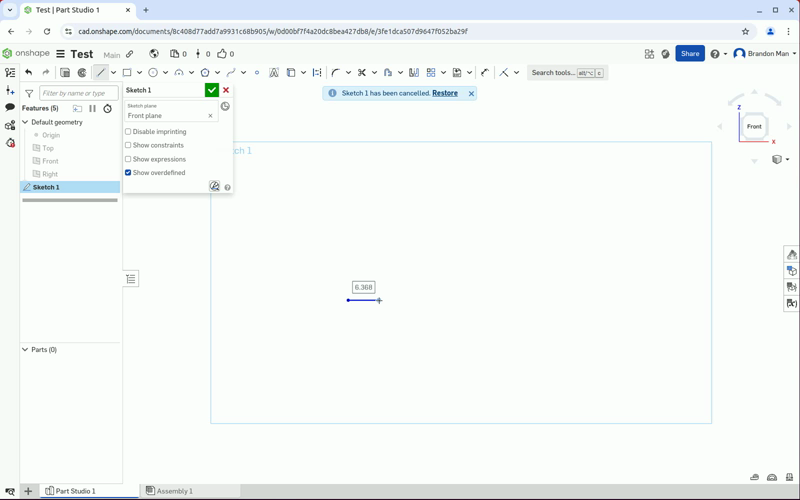
mouse_move(409, 300)
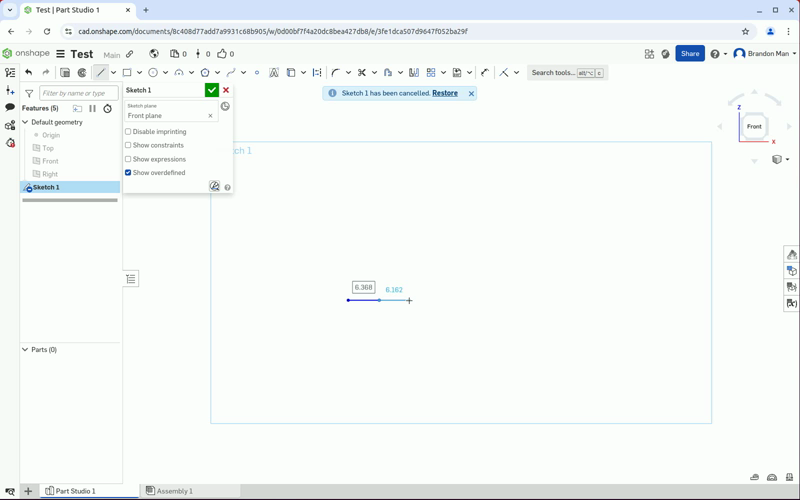
mouse_move(379, 292)
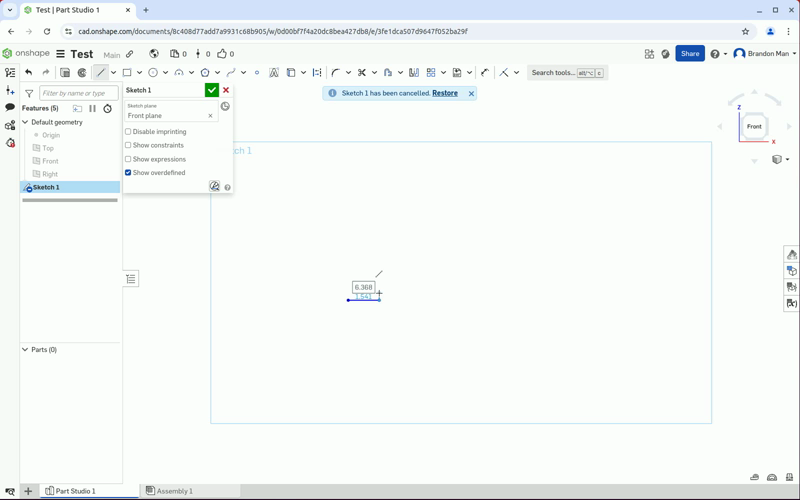
click(379, 292)
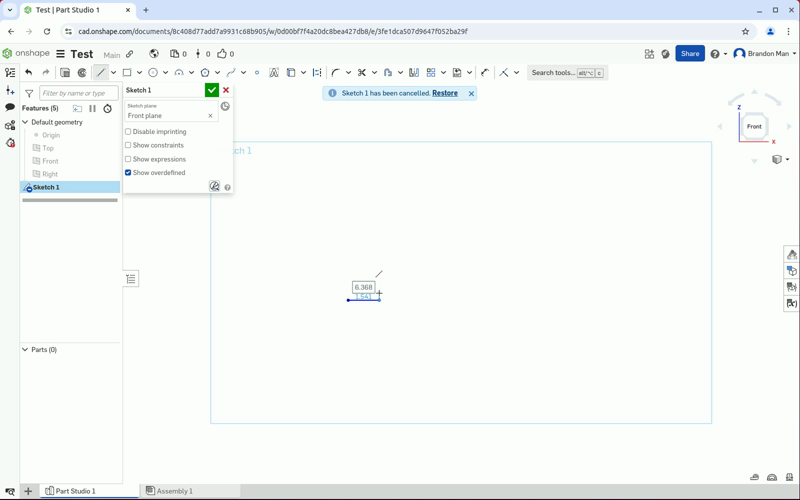
key_up(shift)
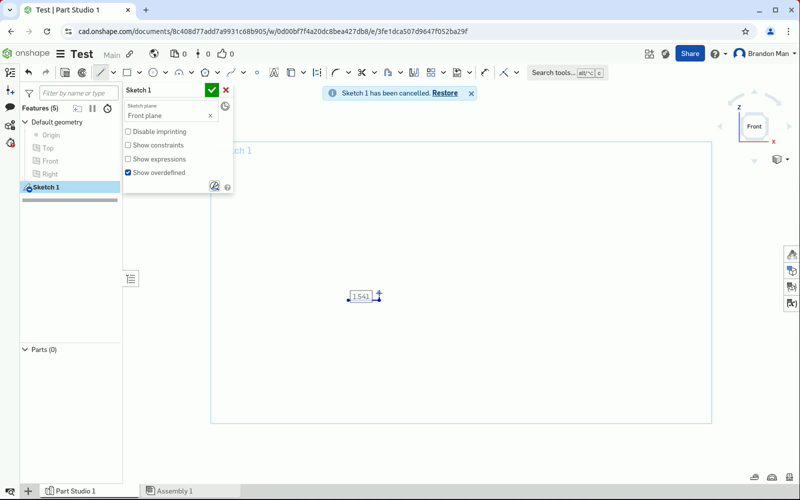
key_down(shift)
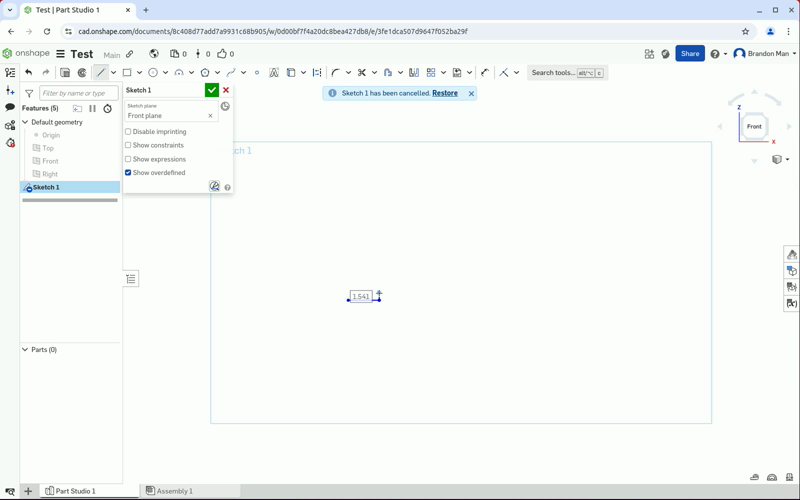
mouse_move(409, 292)
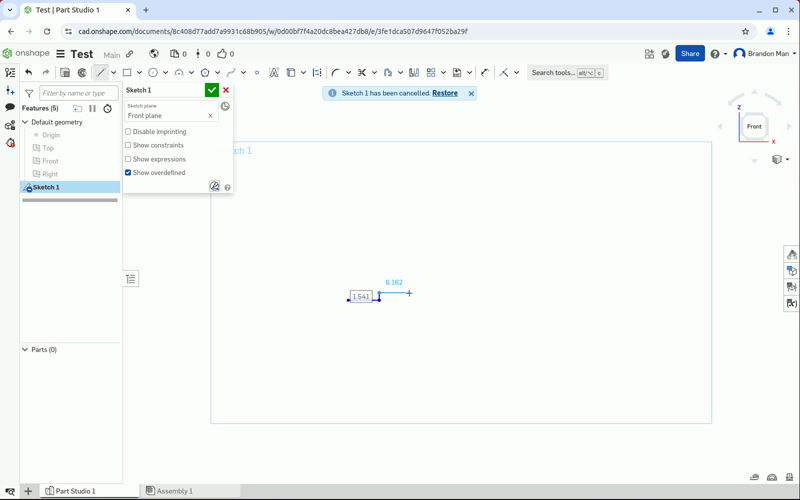
mouse_move(348, 292)
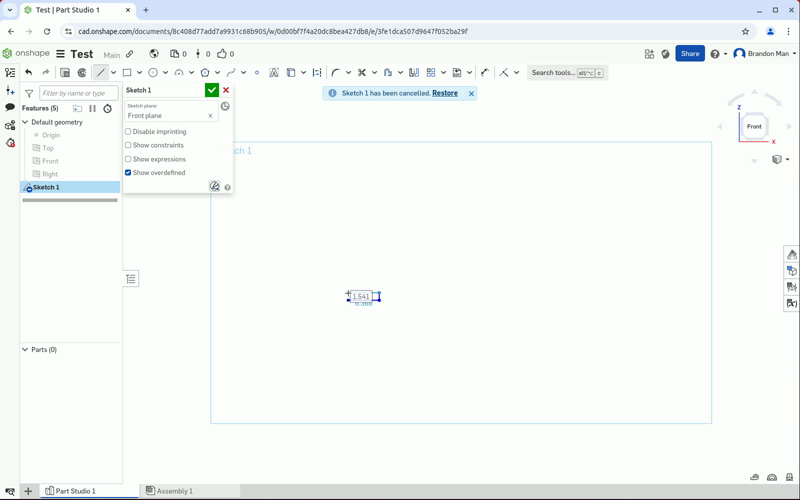
click(348, 292)
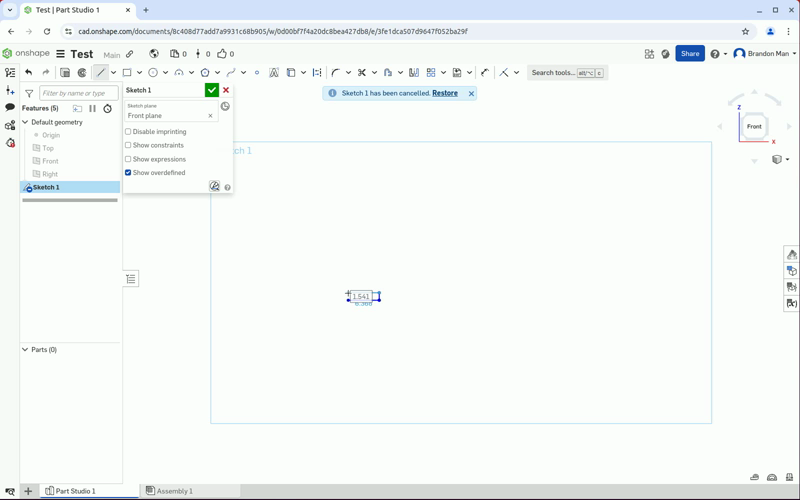
key_up(shift)
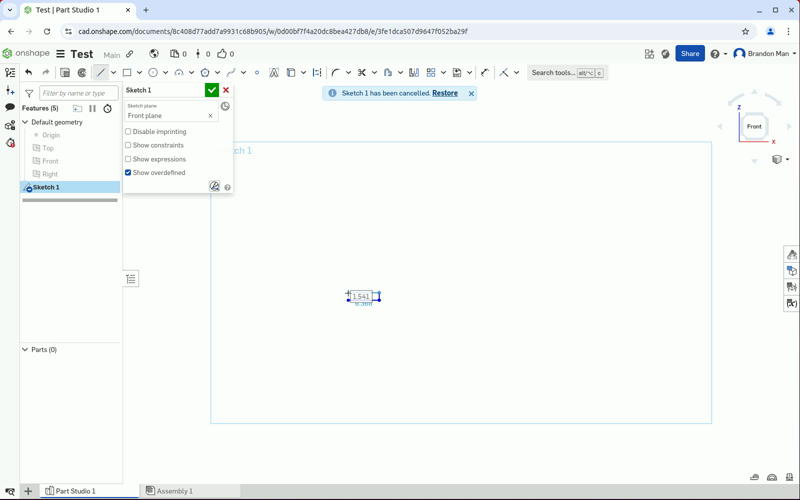
mouse_move(378, 292)
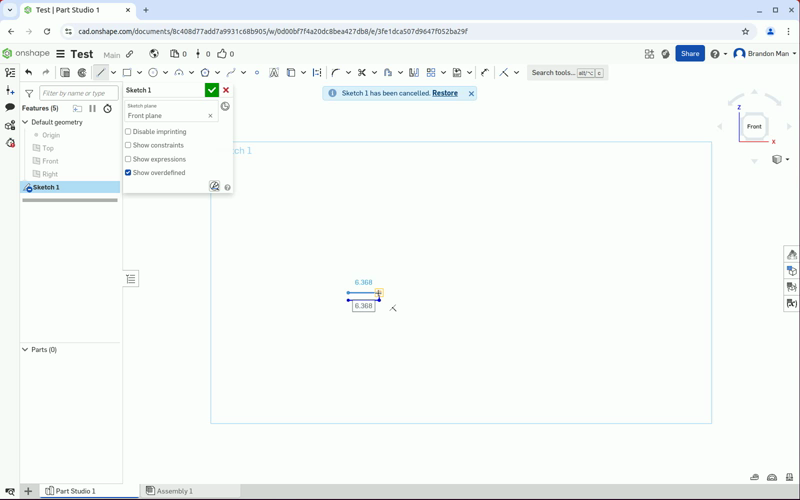
key_down(shift)
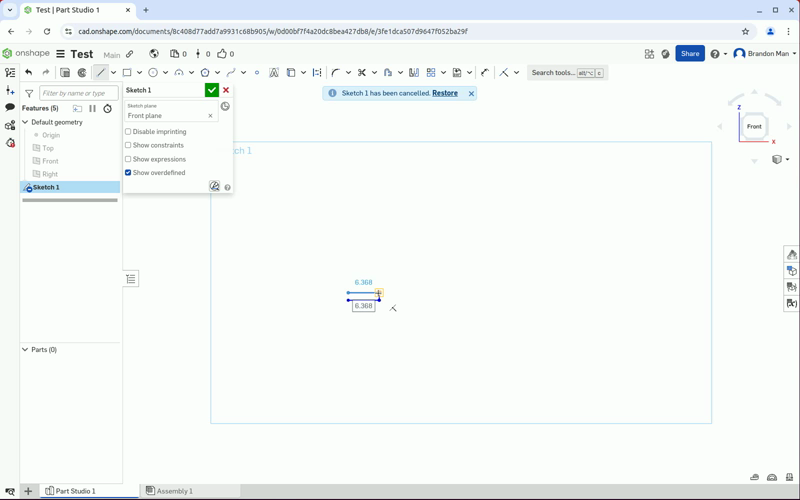
mouse_move(348, 300)
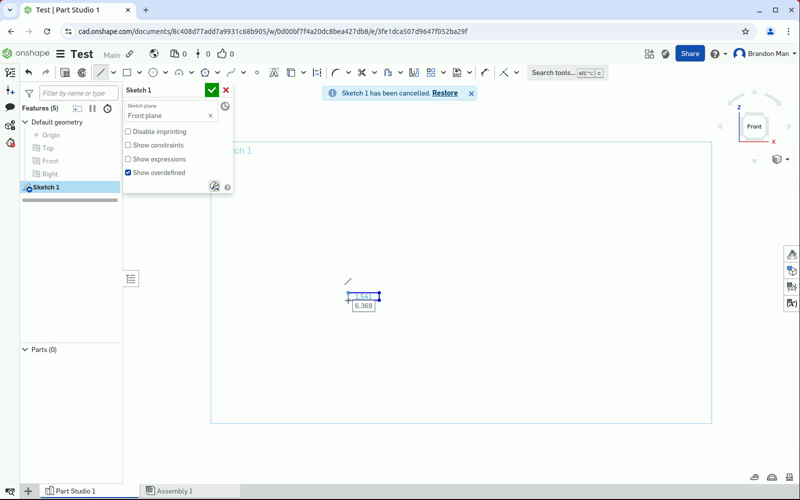
key_up(shift)
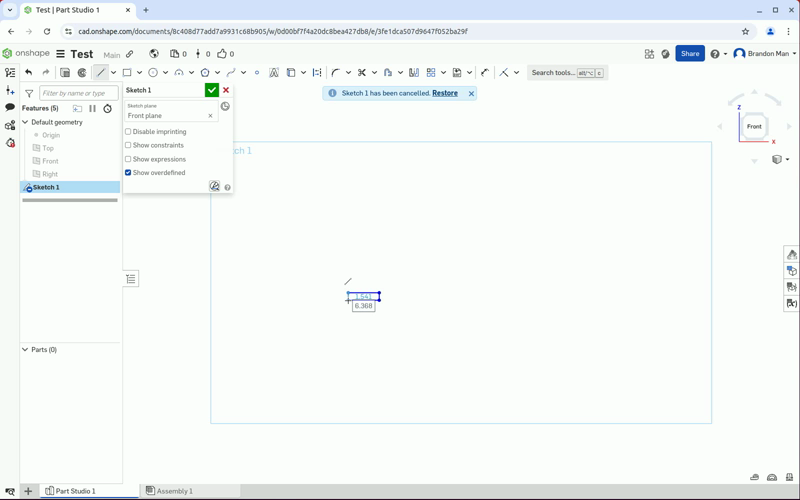
click(348, 300)
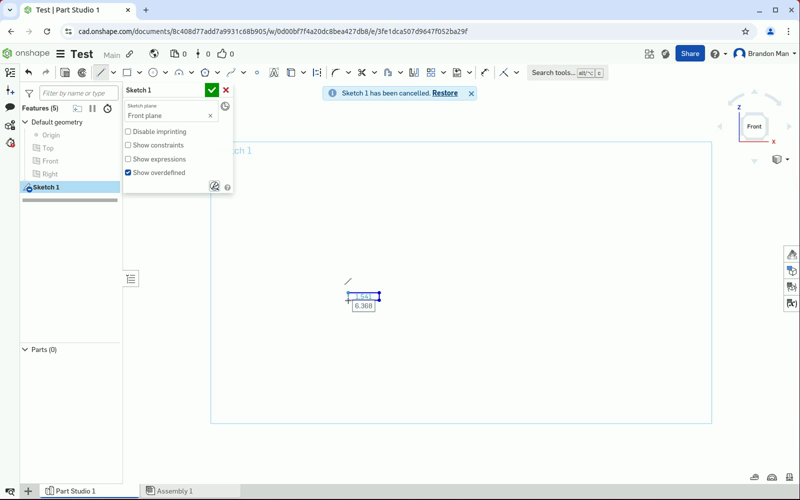
key(esc)
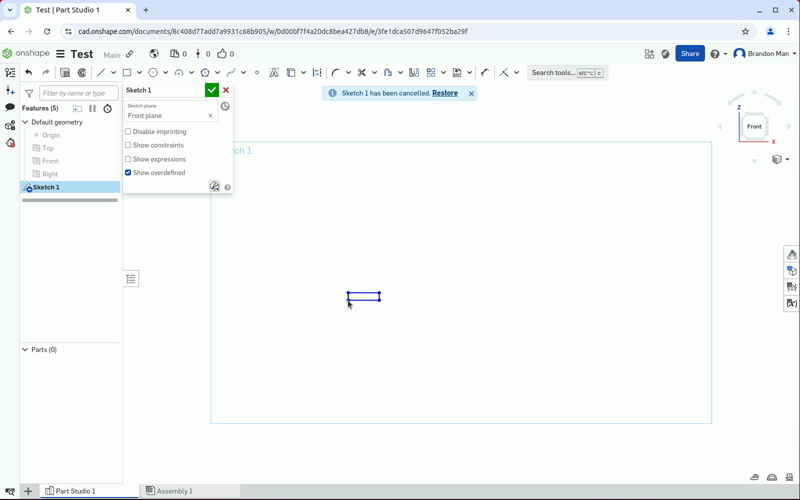
mouse_move(376, 293)
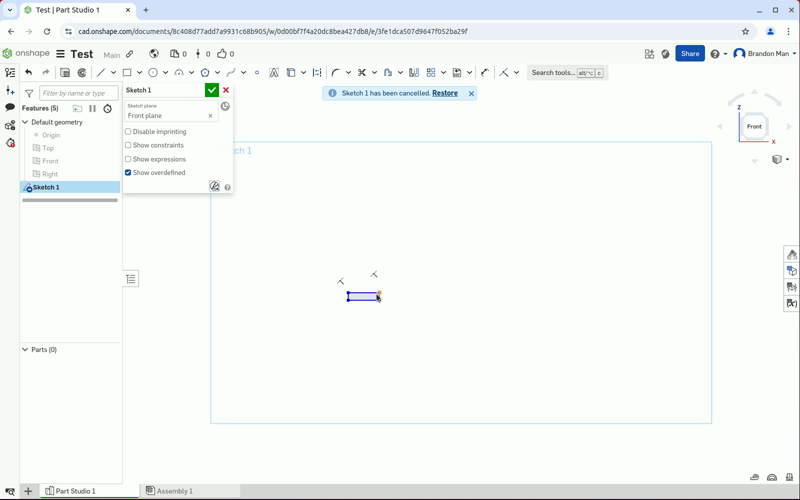
scroll(6)
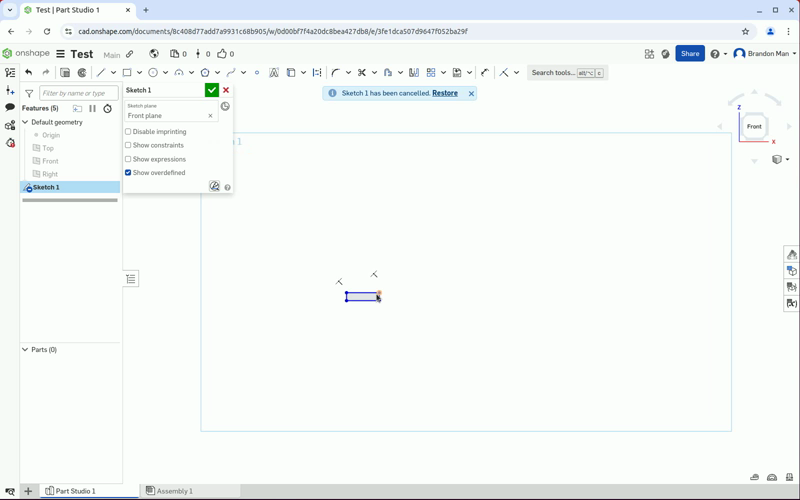
scroll(6)
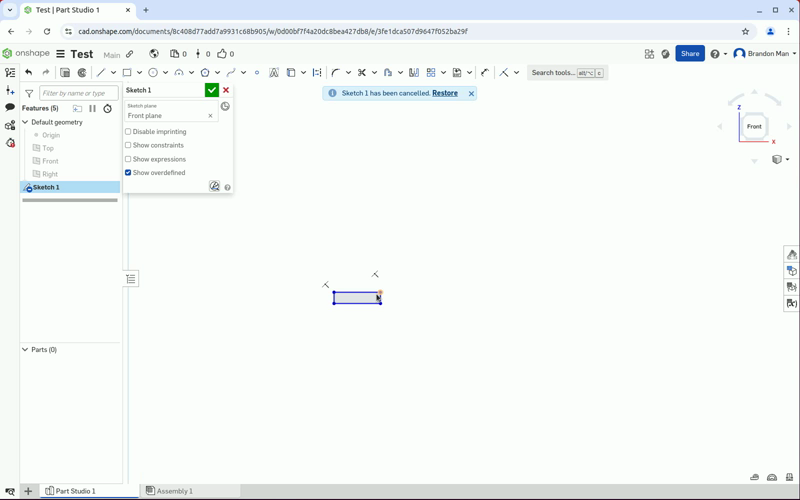
scroll(6)
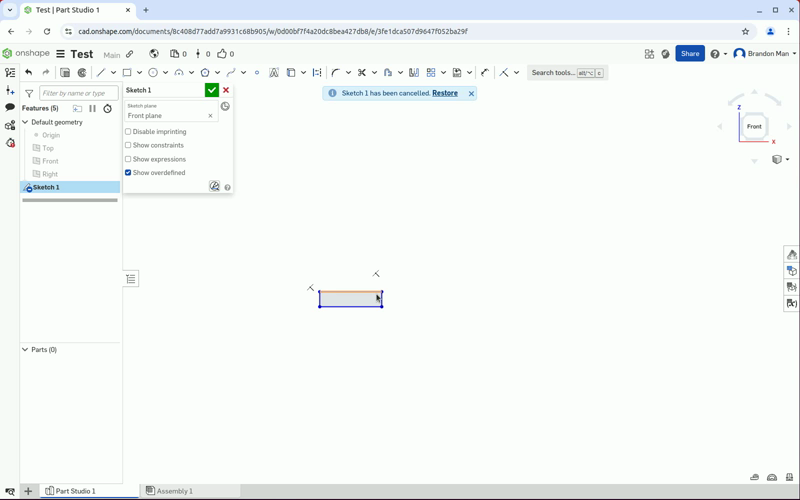
scroll(6)
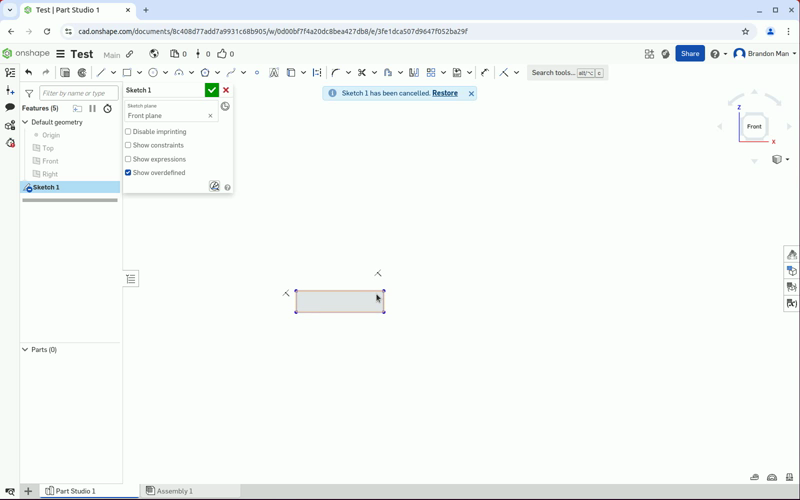
scroll(6)
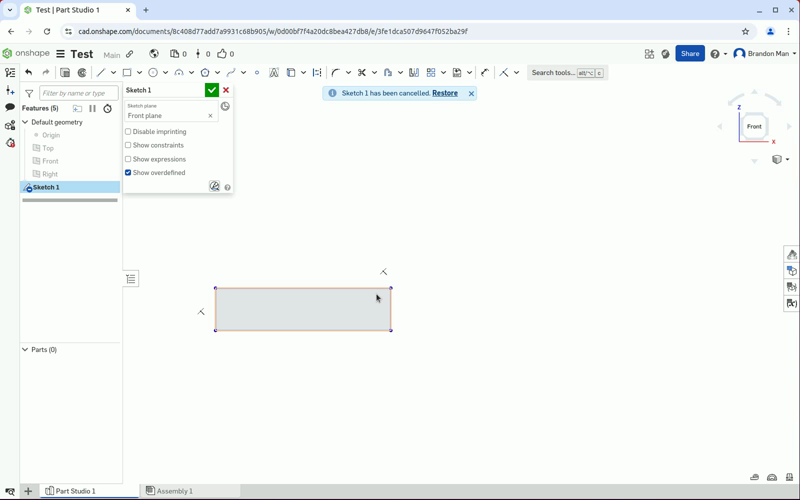
scroll(6)
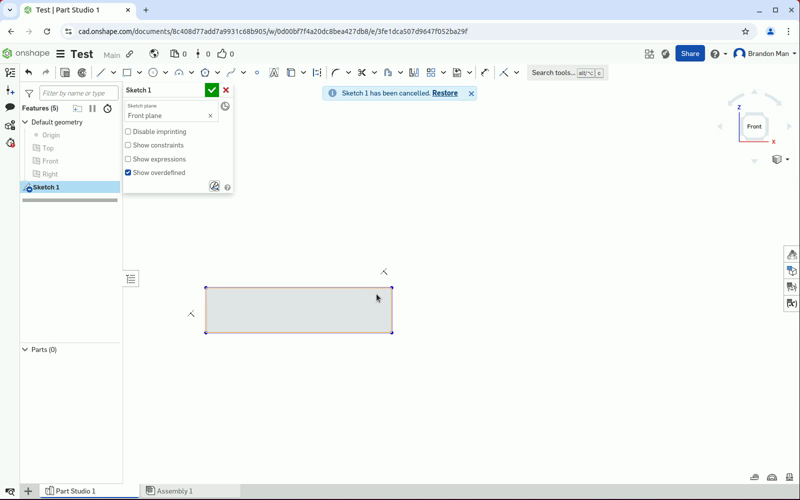
scroll(6)
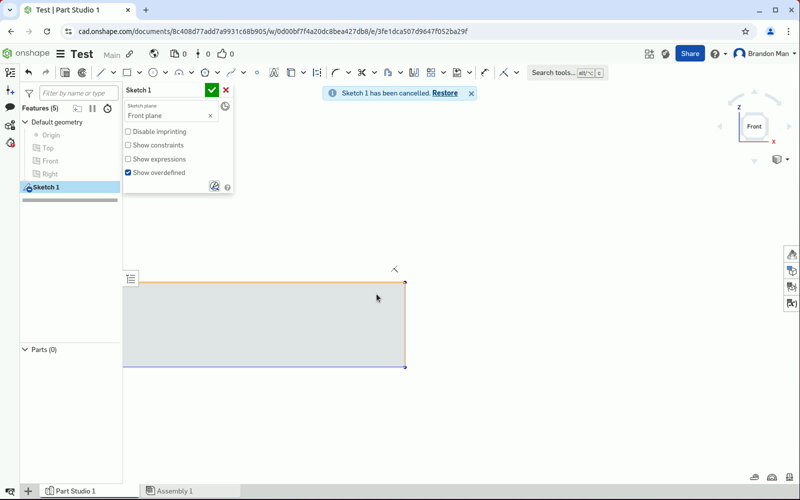
click(376, 293)
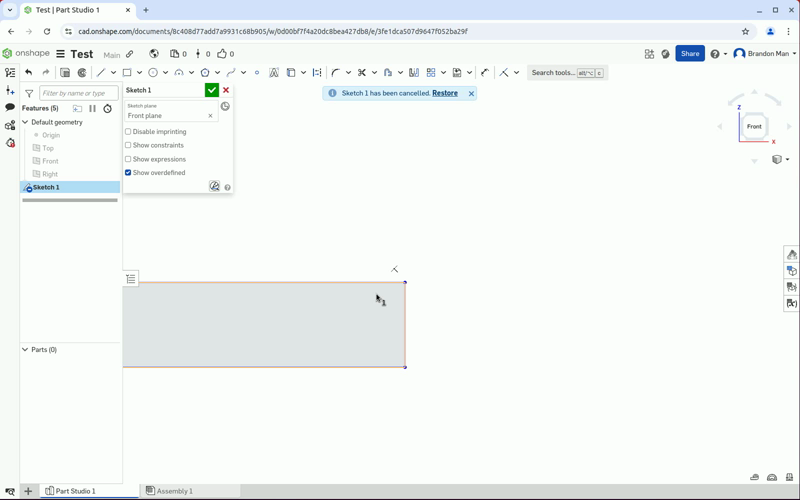
scroll(-6)
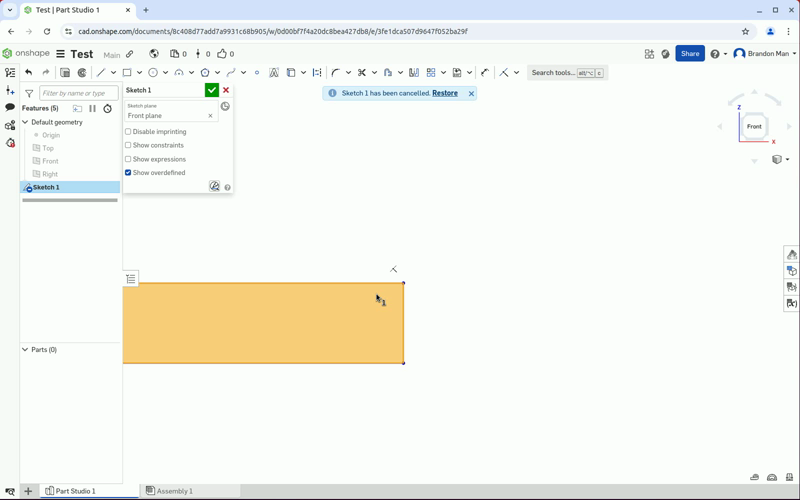
scroll(-6)
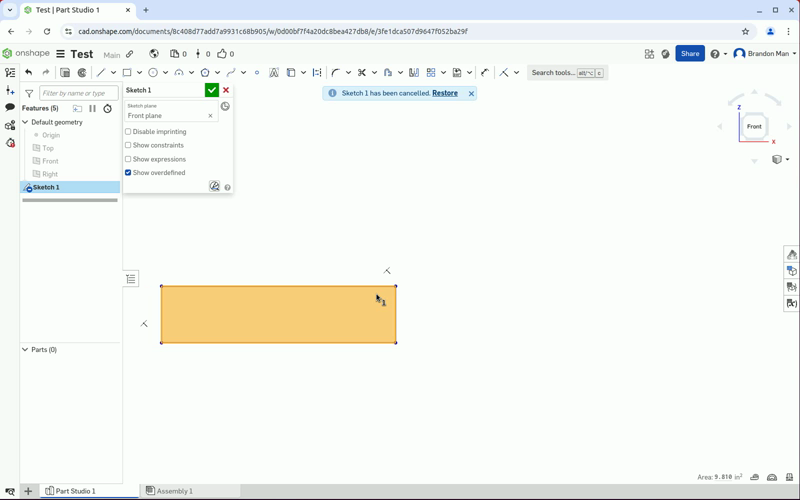
scroll(-6)
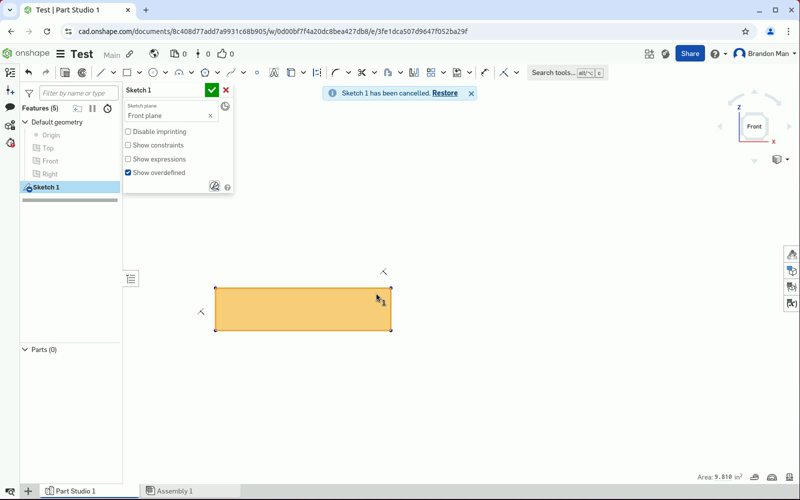
scroll(-6)
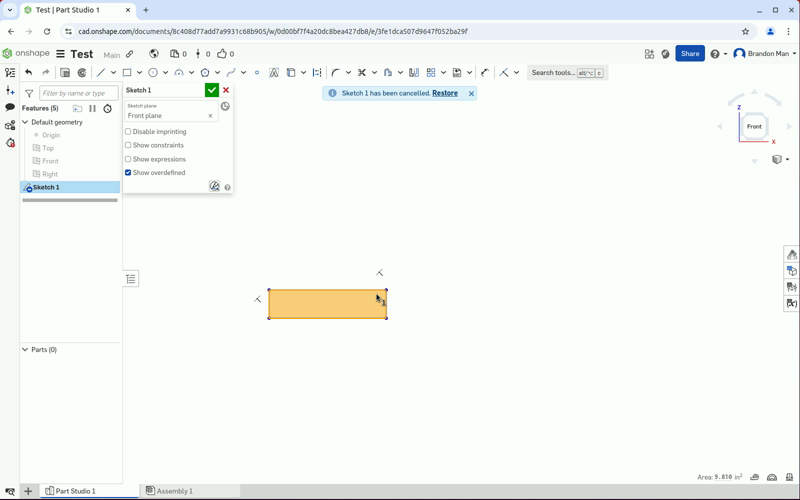
scroll(-6)
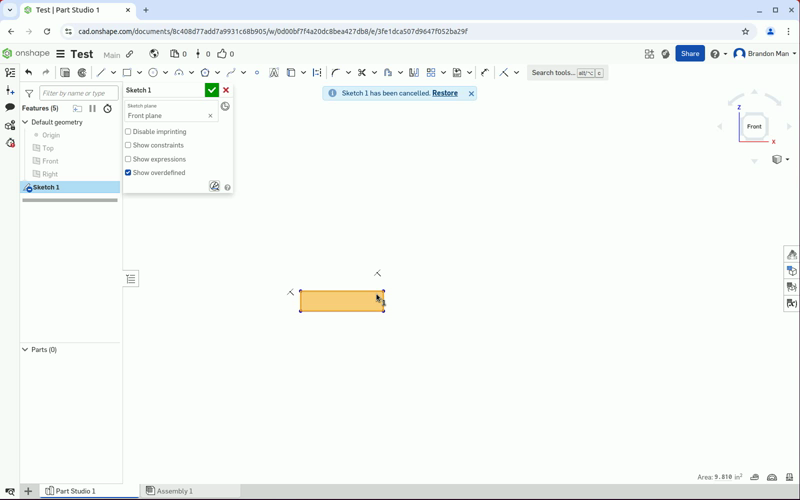
scroll(-6)
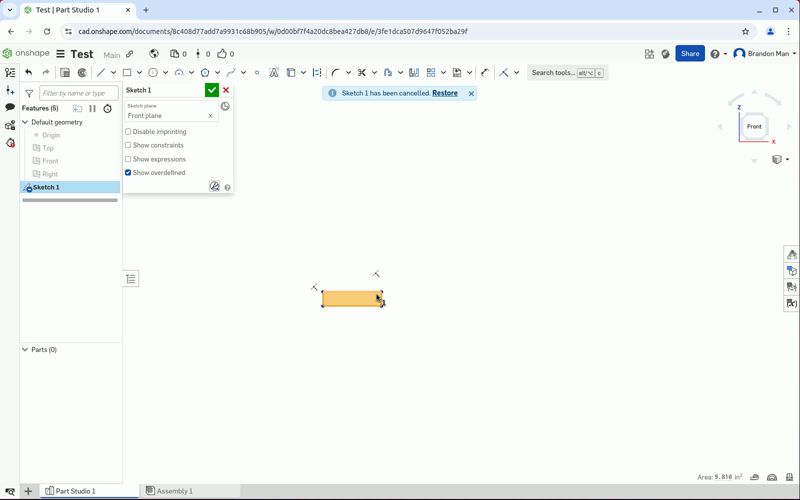
scroll(-6)
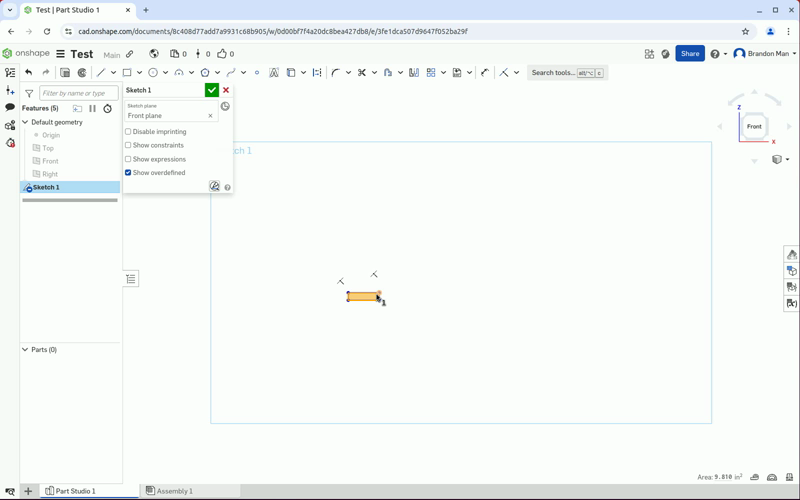
mouse_move(73, 352)
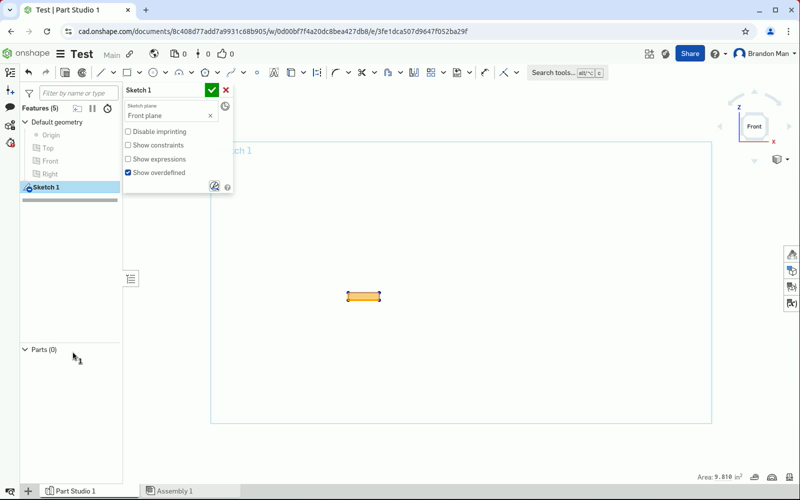
key(shift+y)
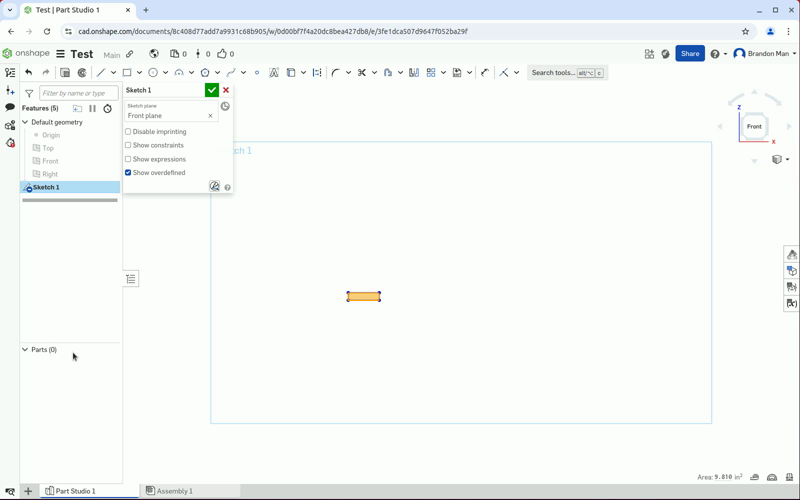
key(shift+e)
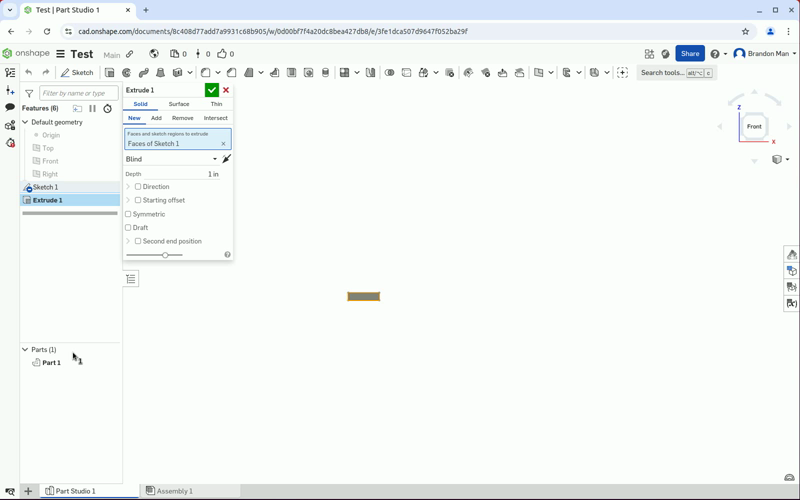
mouse_move(143, 106)
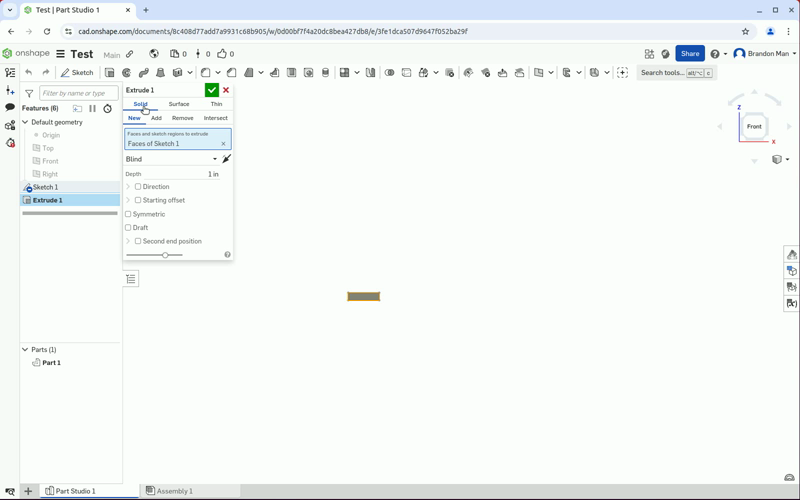
click(143, 106)
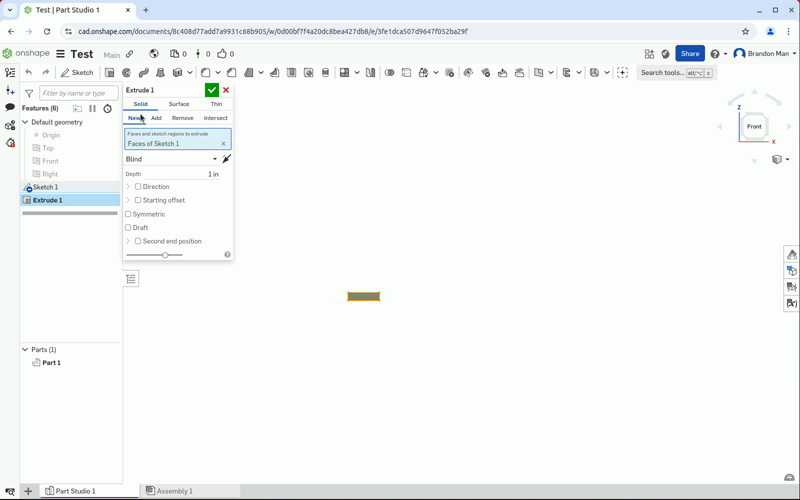
mouse_move(137, 120)
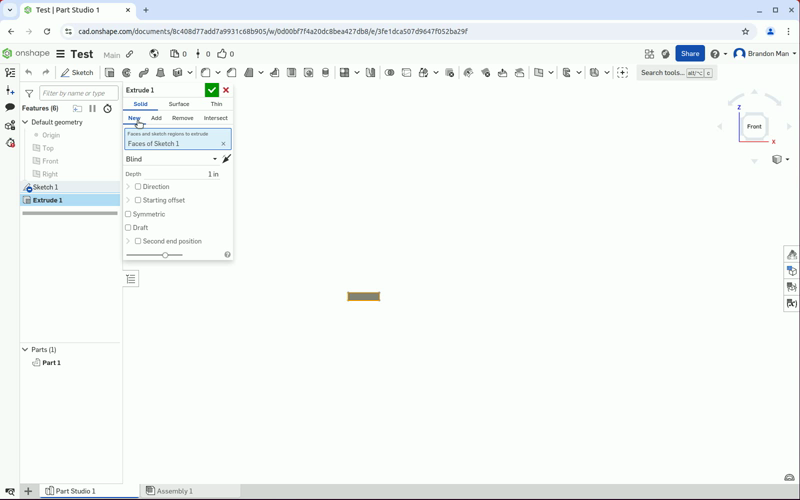
click(137, 120)
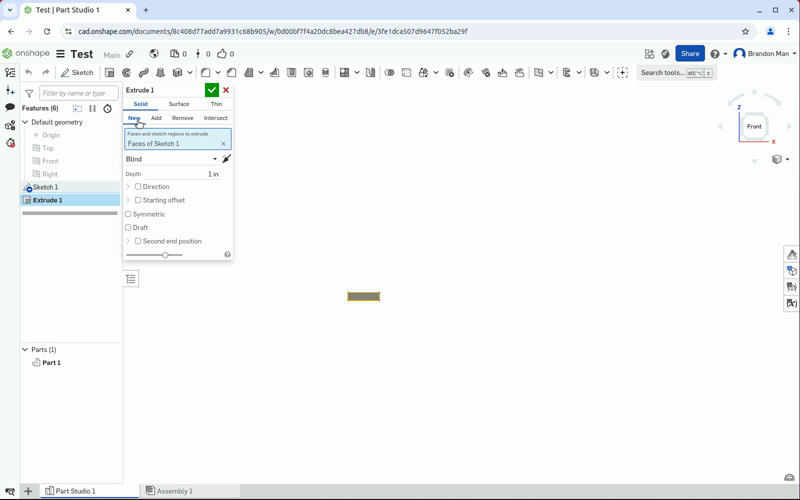
key(tab, 4)
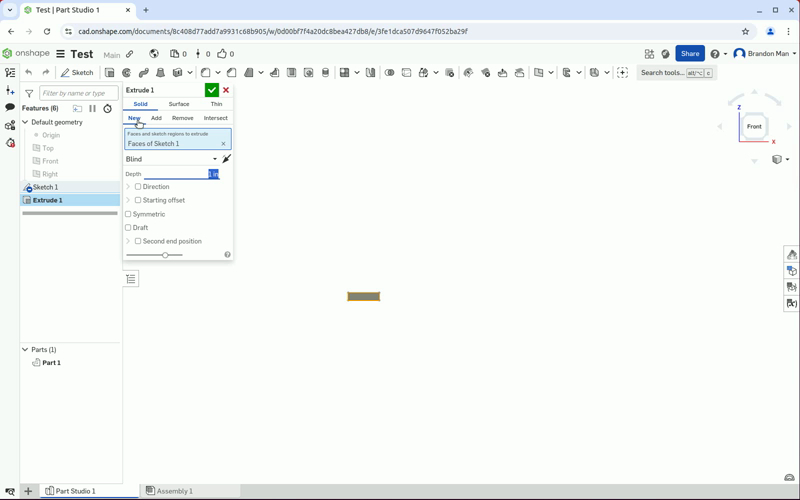
text(6.258)
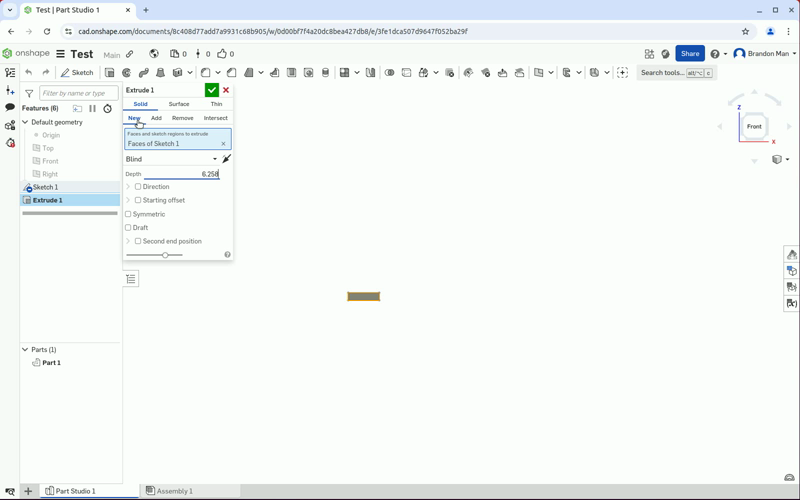
key(tab, 3)
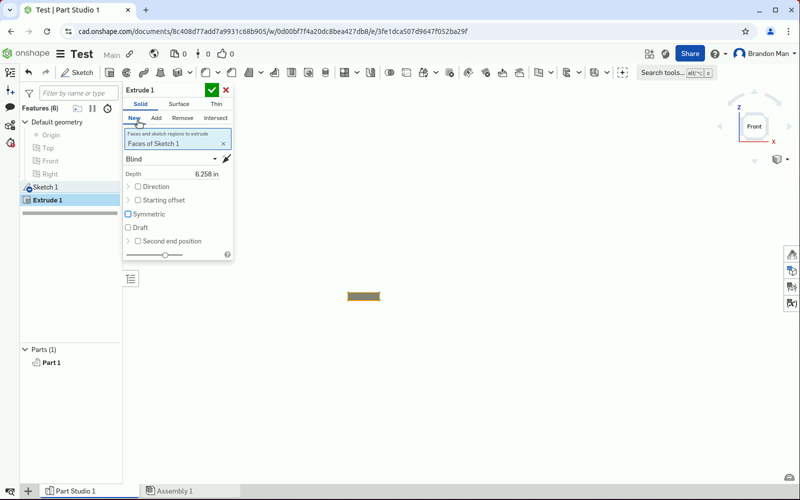
key(space)
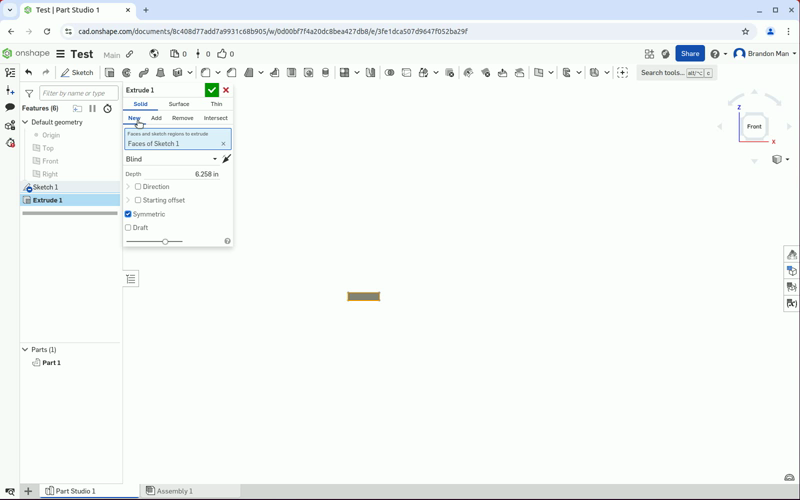
key(enter)
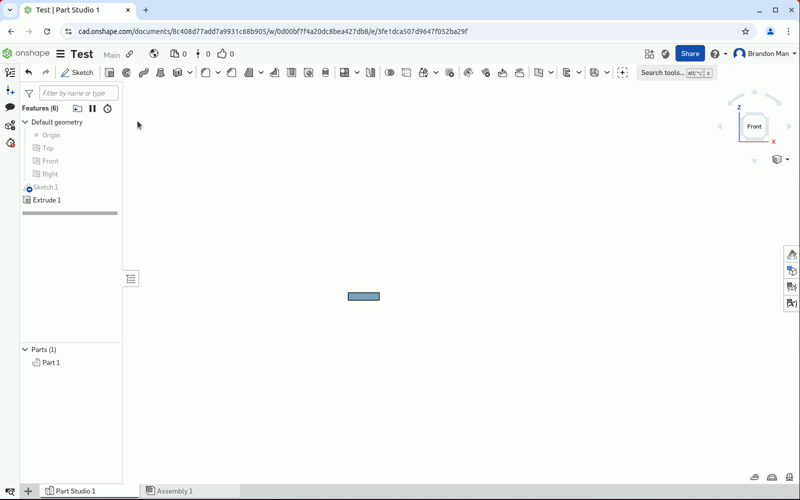
key(shift+h)
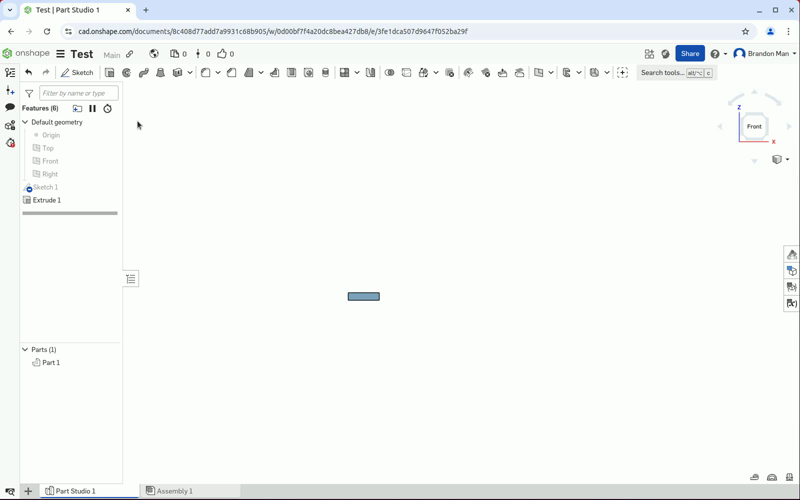
key(shift+h)
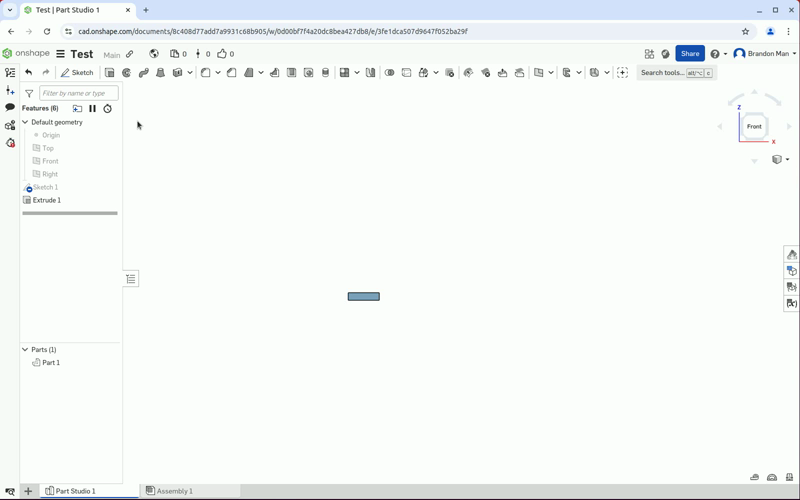
mouse_move(73, 189)
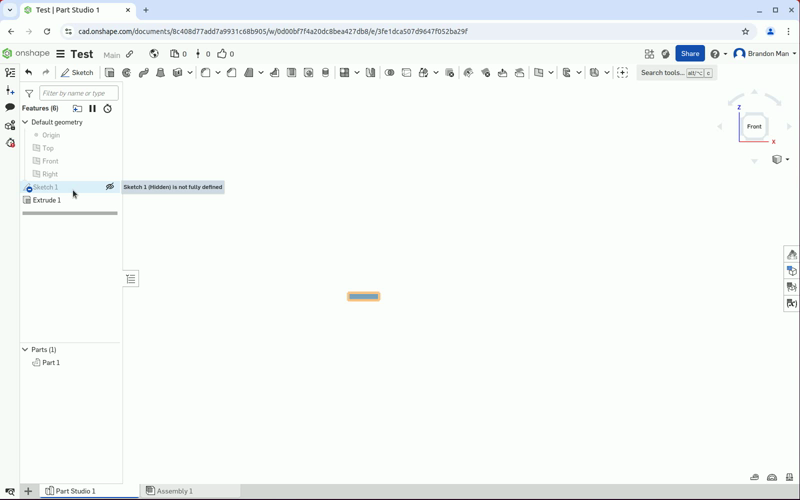
click(73, 189)
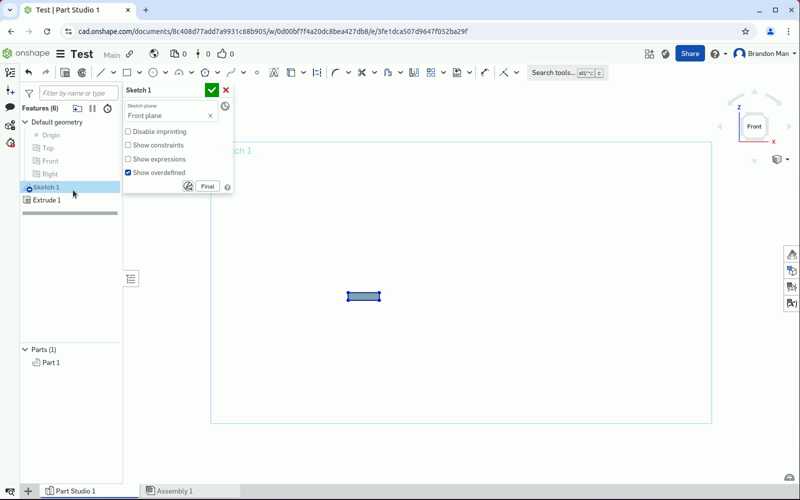
mouse_move(229, 92)
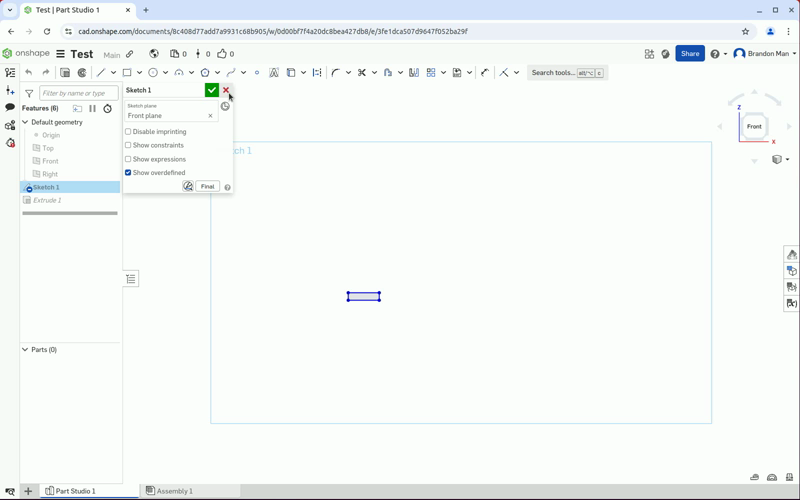
click(229, 92)
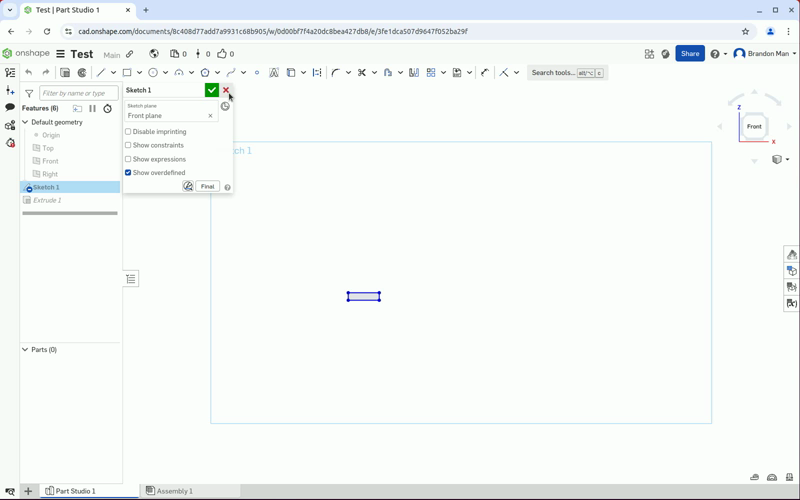
key(shift+s)
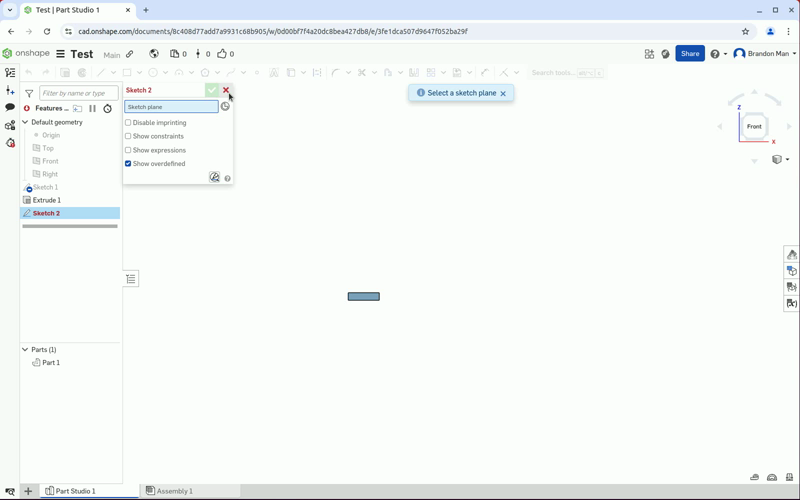
mouse_move(73, 163)
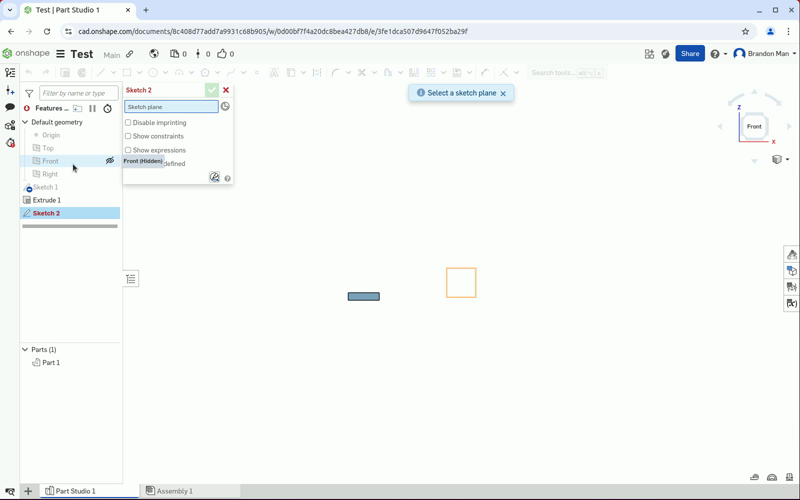
click(73, 163)
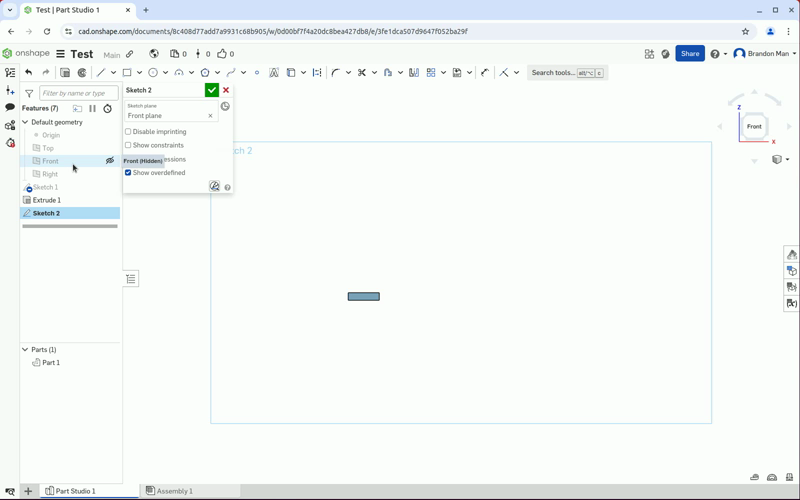
mouse_move(73, 352)
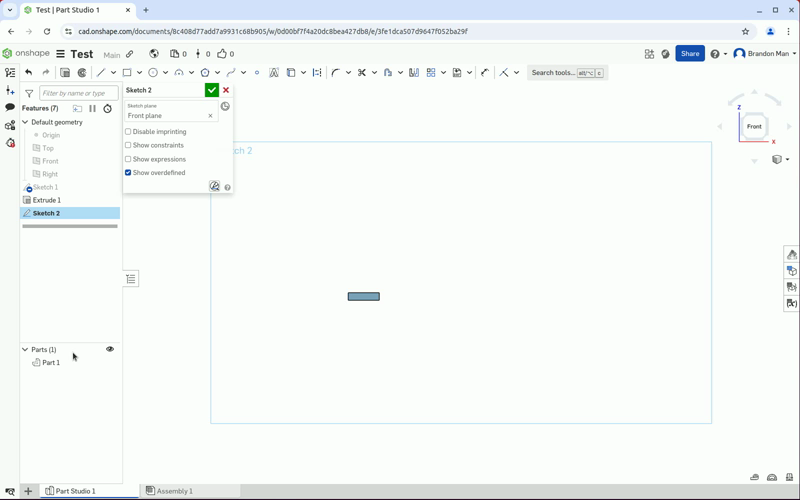
key(y)
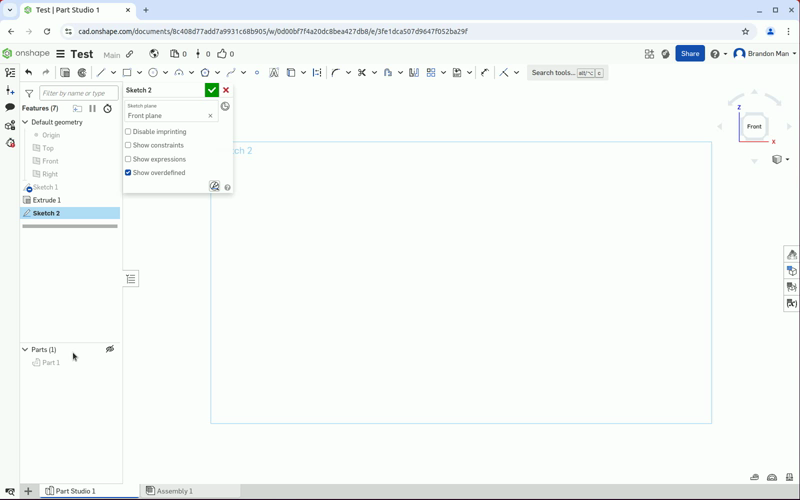
key(l)
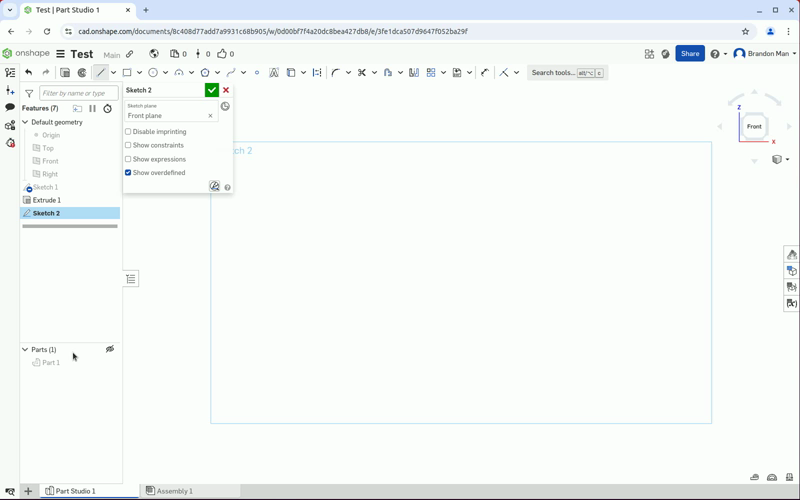
key_down(shift)
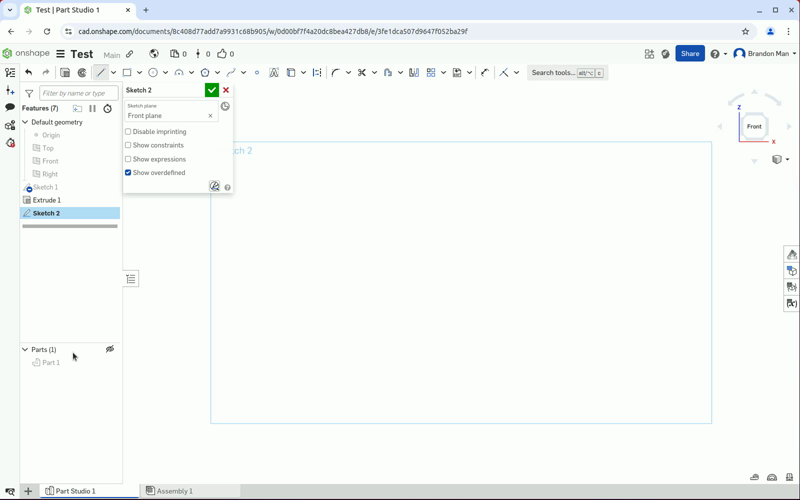
mouse_move(534, 300)
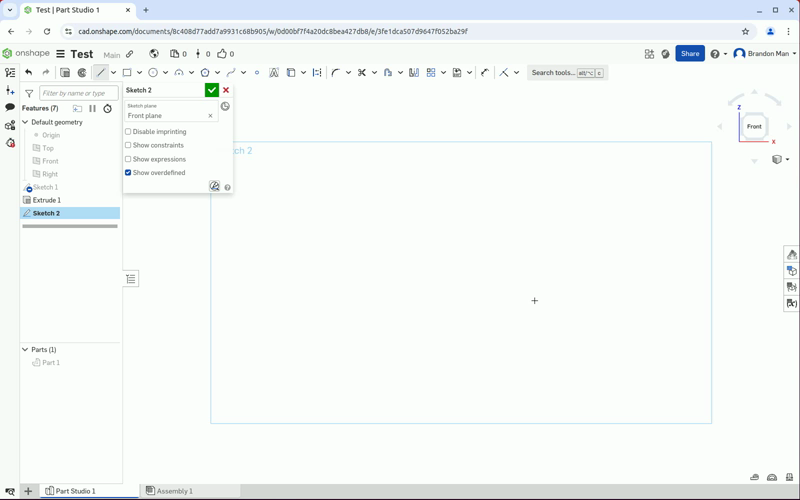
click(534, 300)
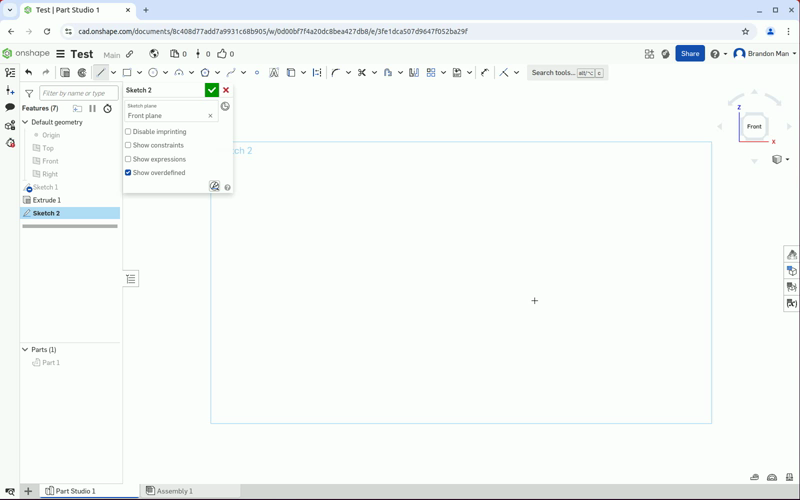
key_up(shift)
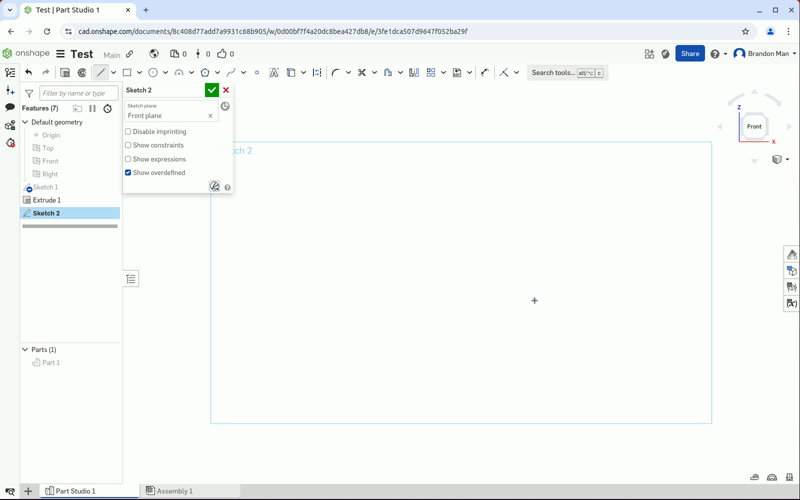
key_down(shift)
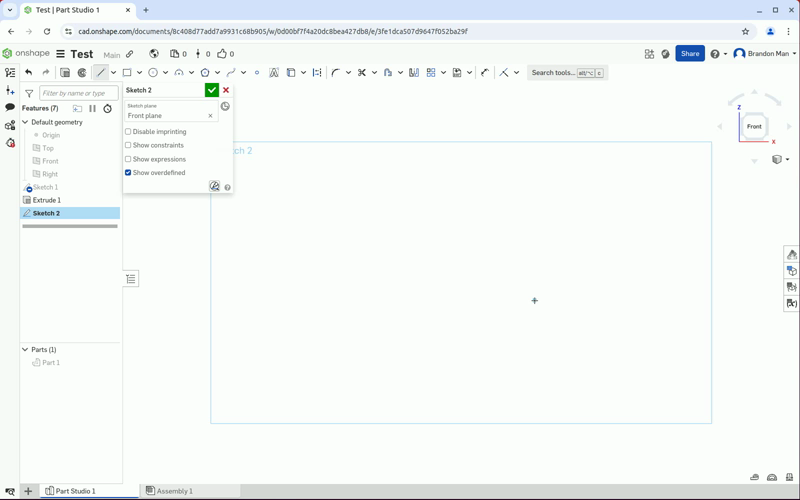
mouse_move(564, 300)
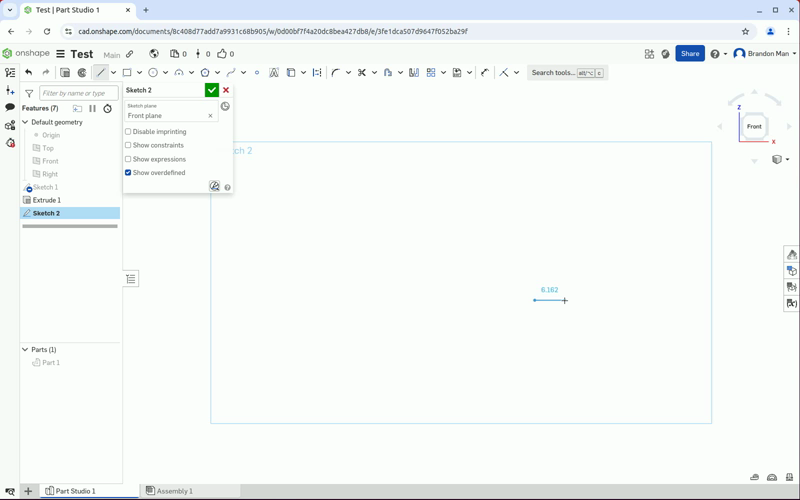
mouse_move(565, 300)
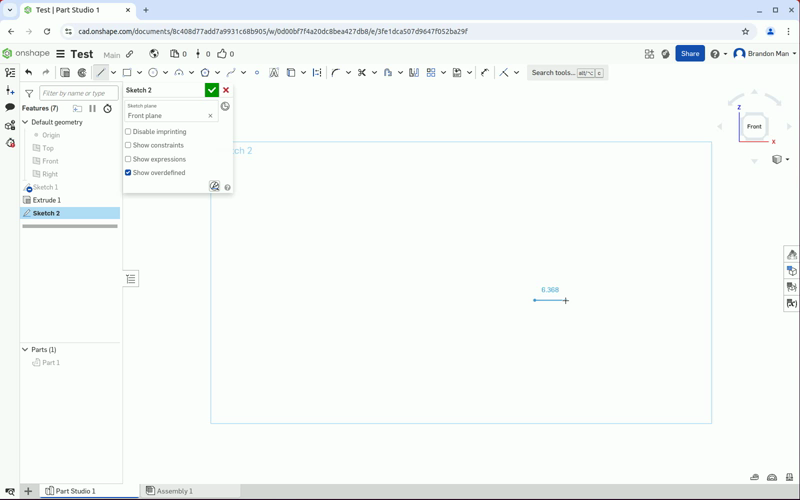
click(565, 300)
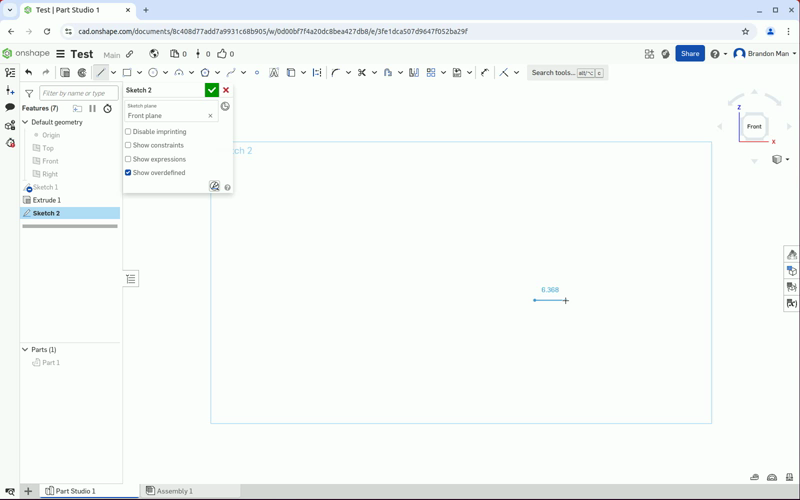
key_up(shift)
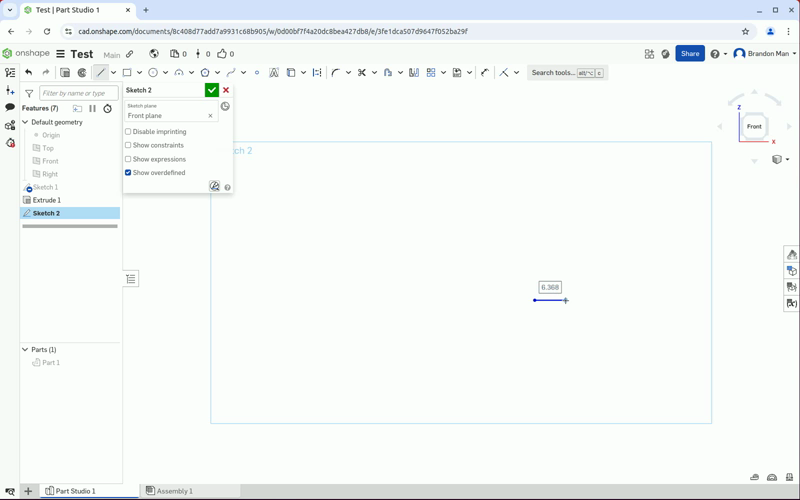
key_down(shift)
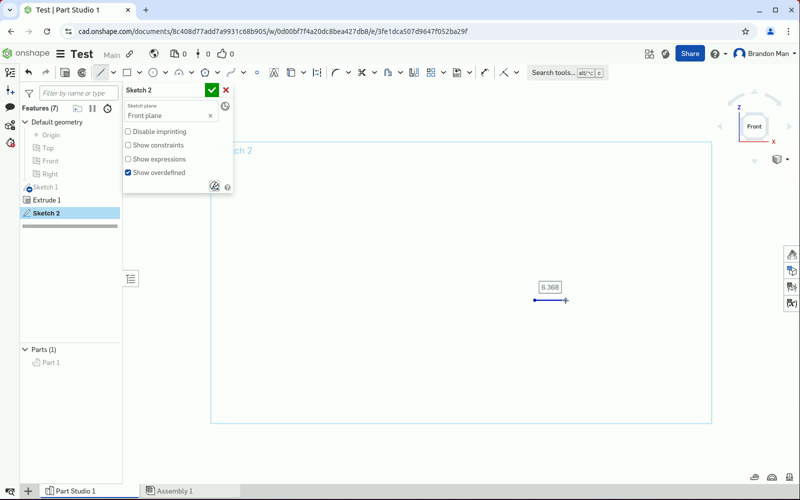
mouse_move(589, 300)
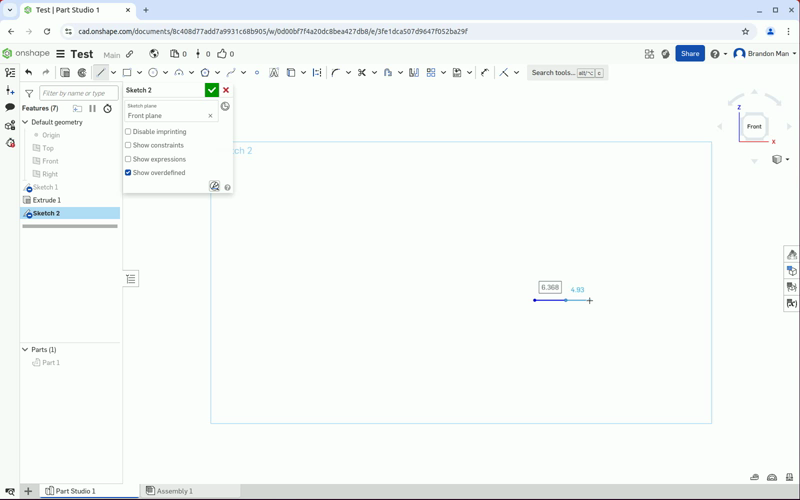
mouse_move(565, 292)
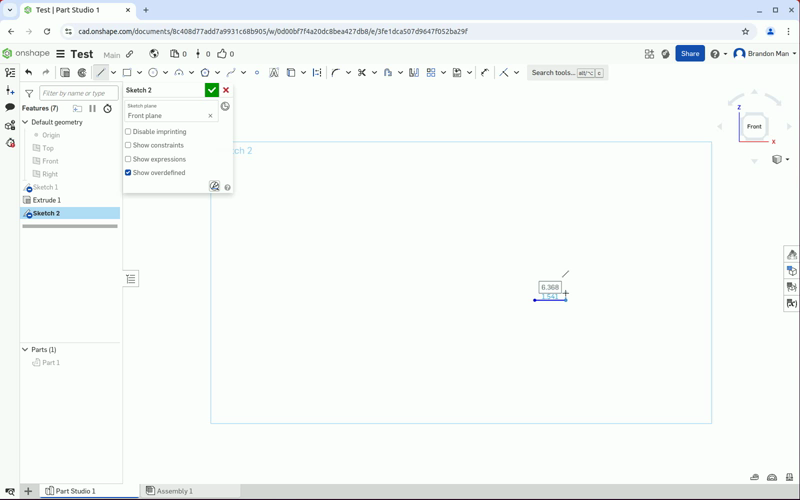
click(565, 292)
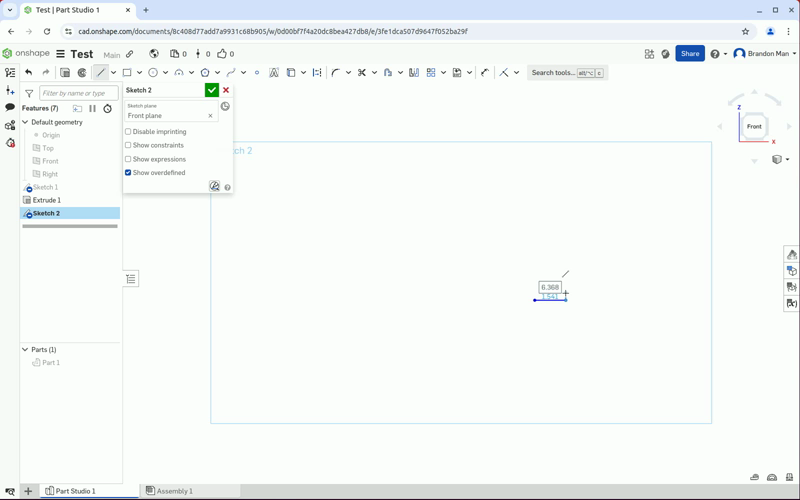
key_up(shift)
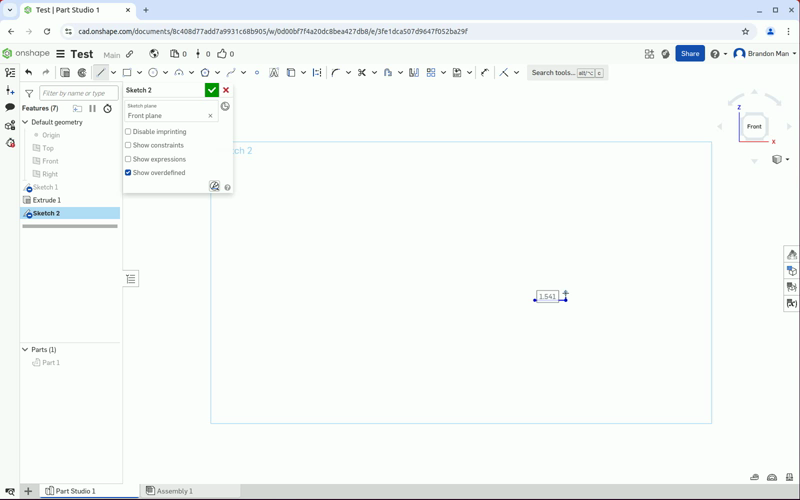
key_down(shift)
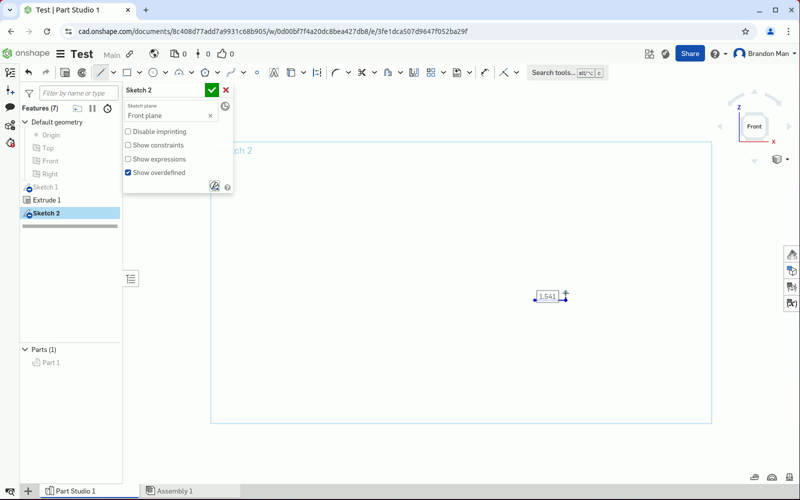
mouse_move(589, 292)
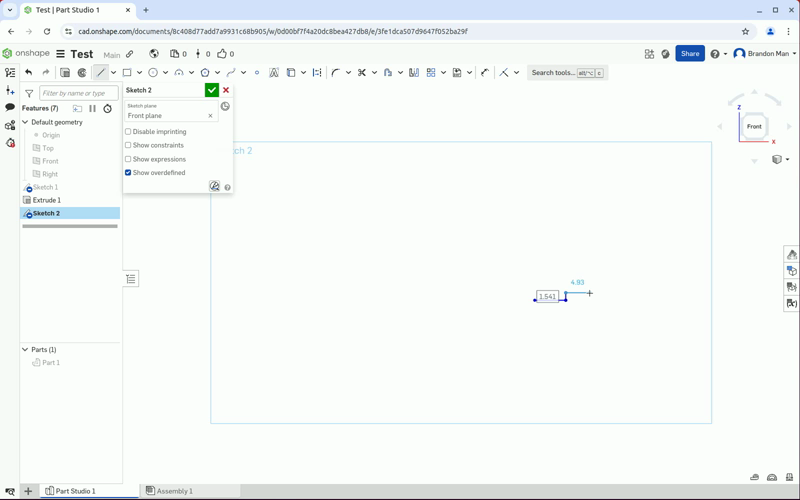
mouse_move(534, 292)
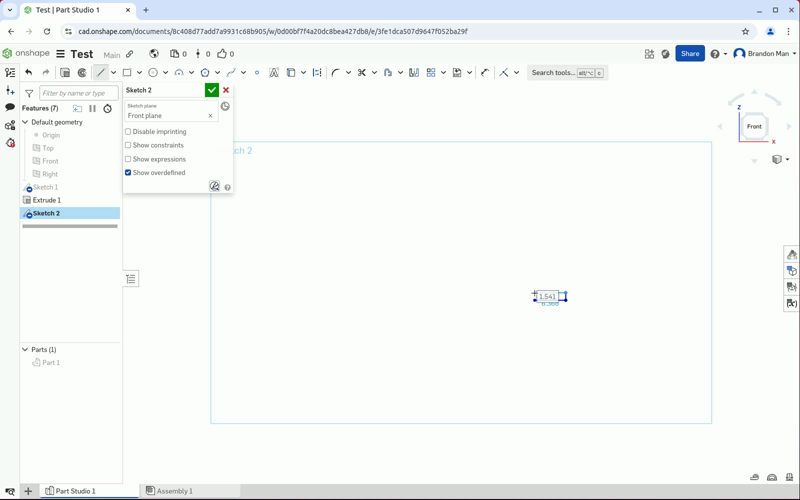
click(534, 292)
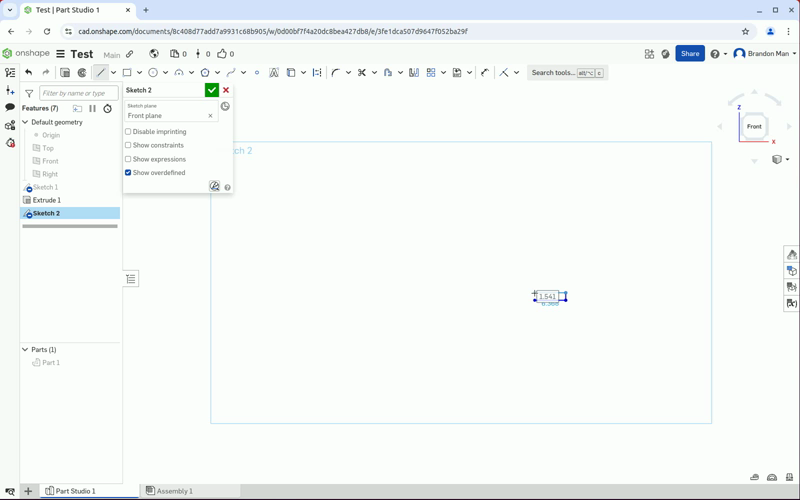
key_up(shift)
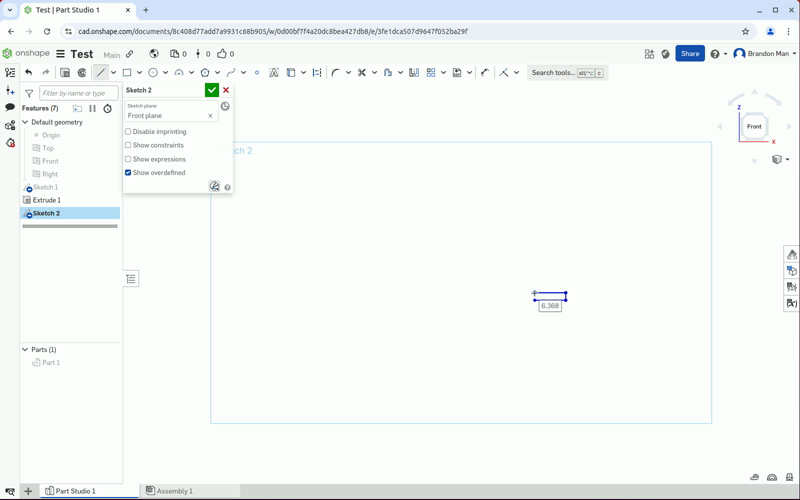
mouse_move(564, 292)
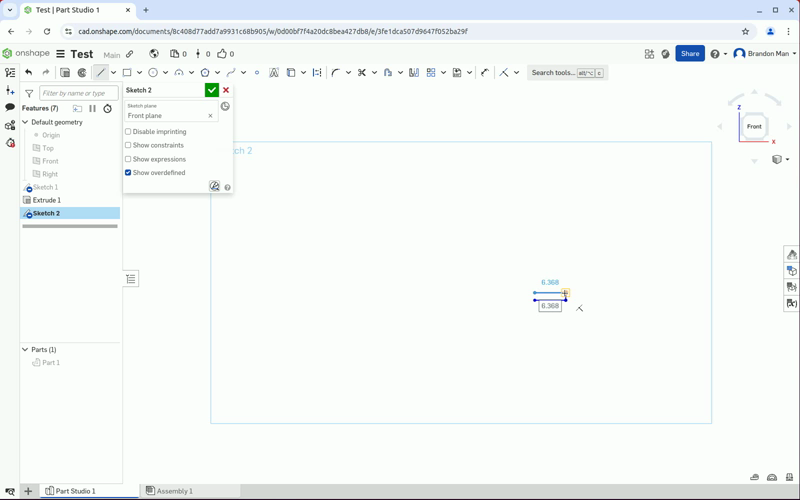
key_down(shift)
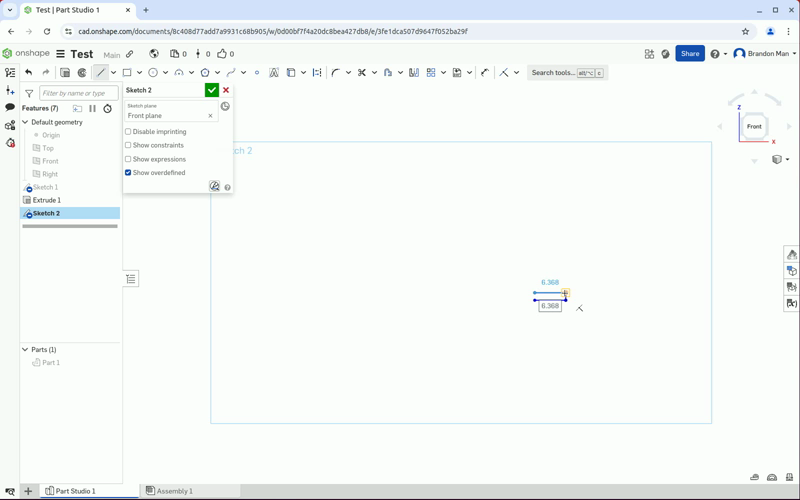
mouse_move(534, 300)
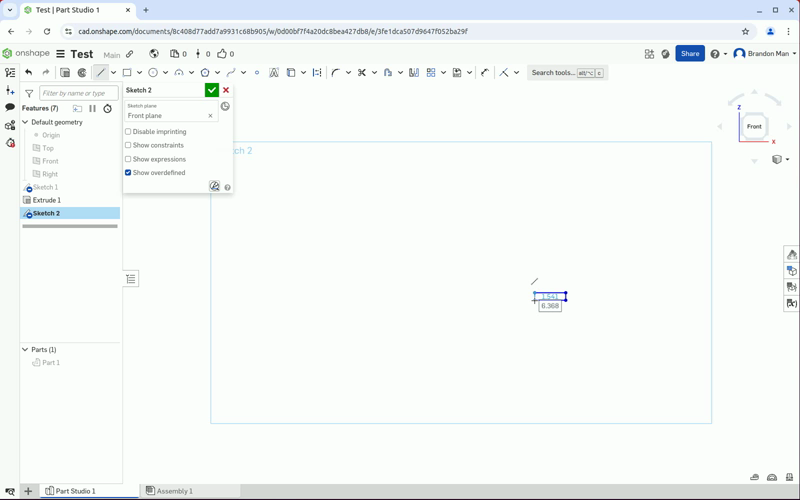
key_up(shift)
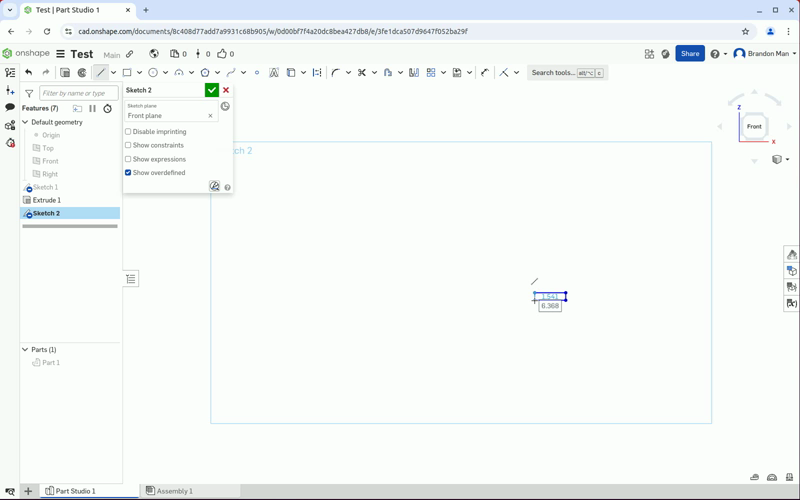
click(534, 300)
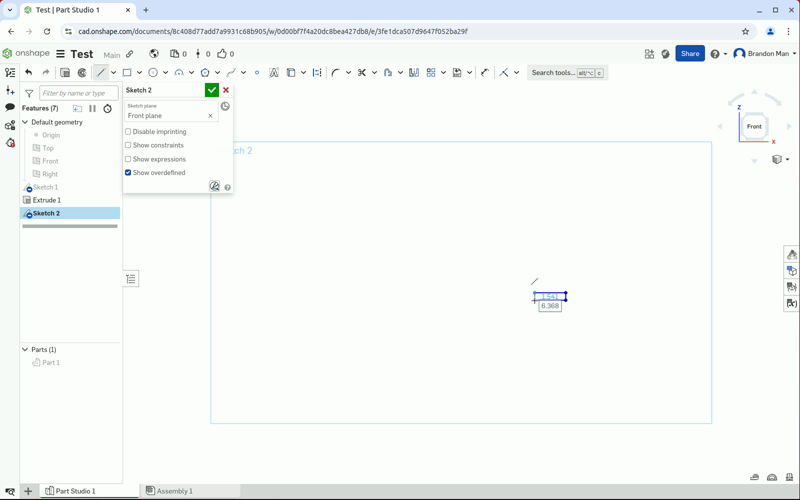
key(esc)
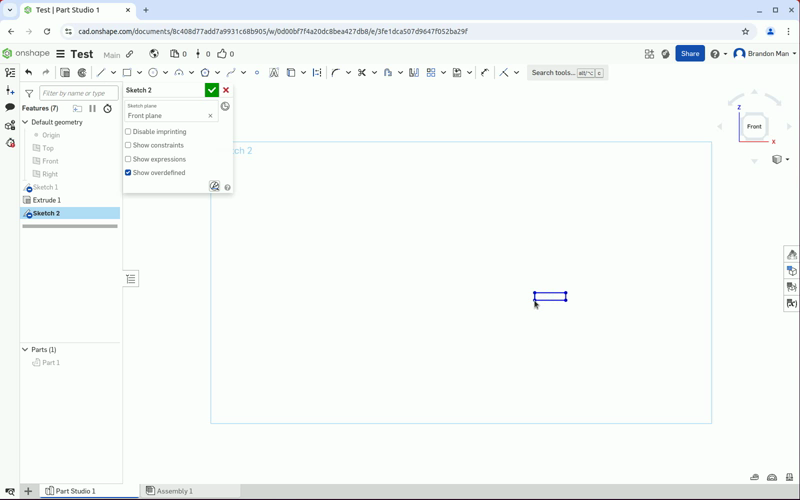
mouse_move(561, 293)
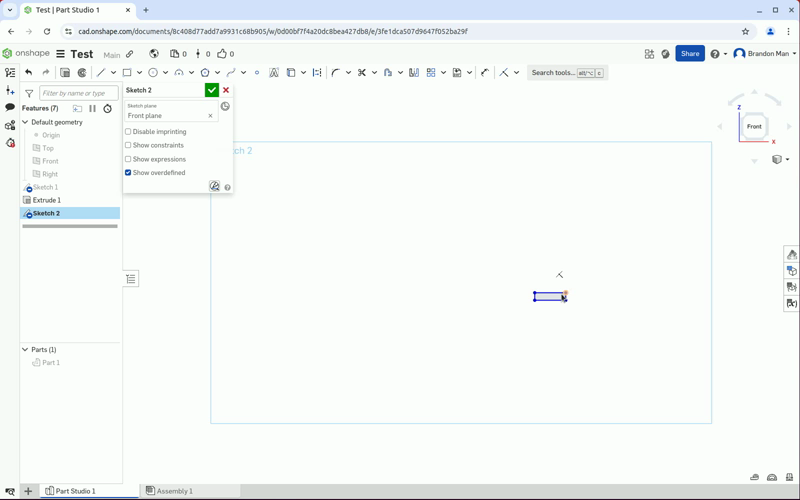
scroll(6)
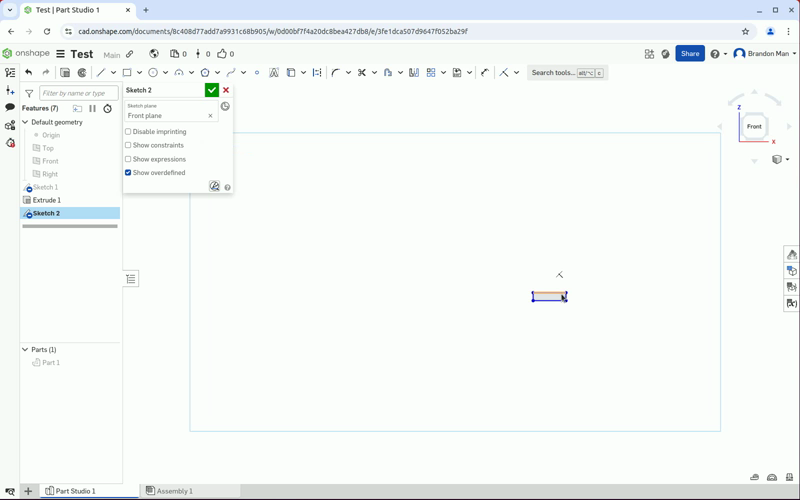
scroll(6)
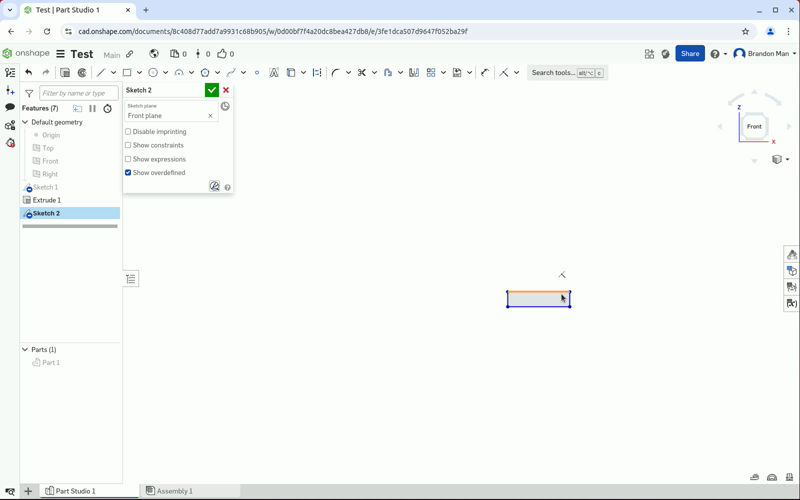
scroll(6)
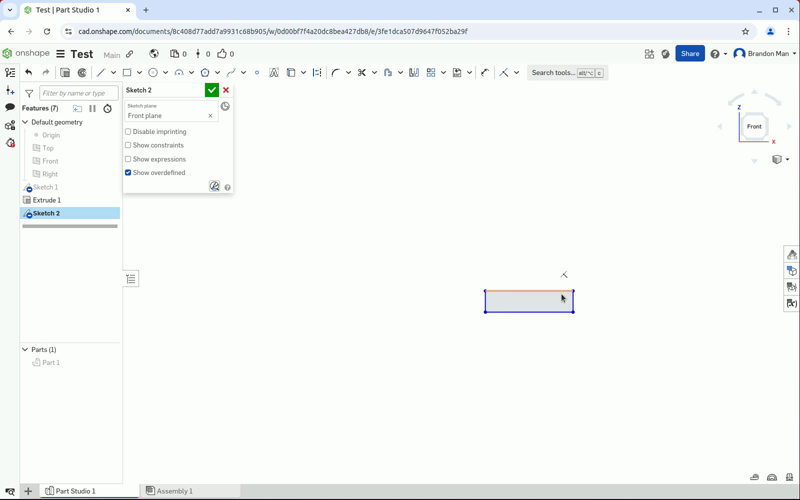
scroll(6)
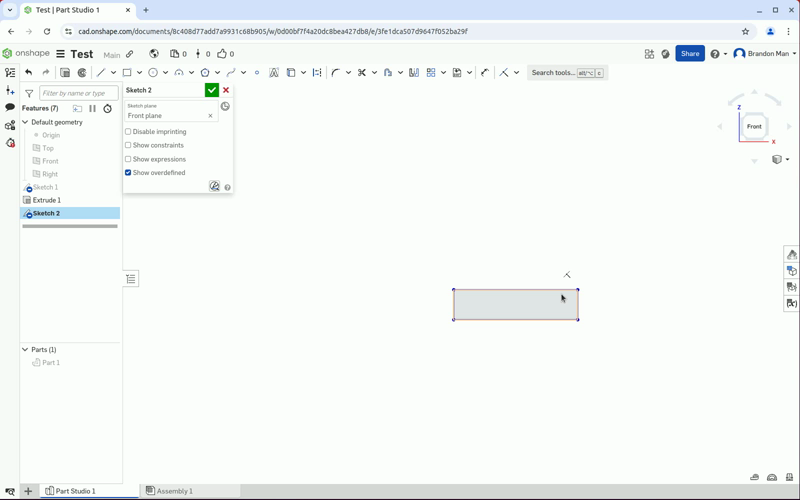
scroll(6)
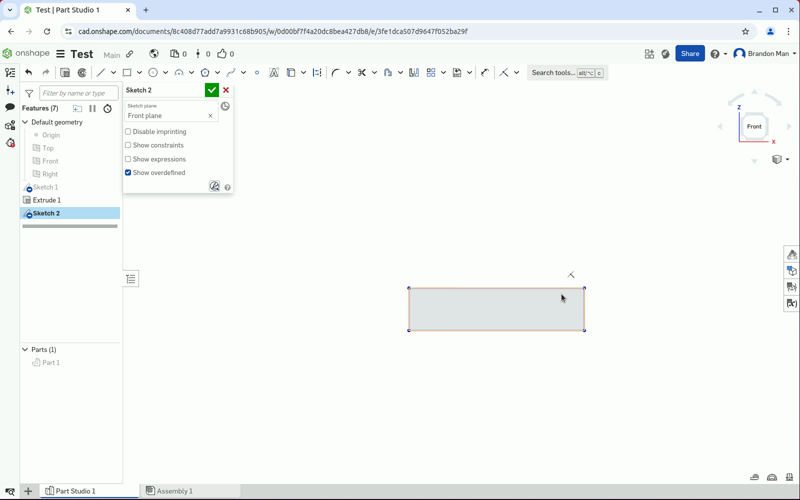
scroll(6)
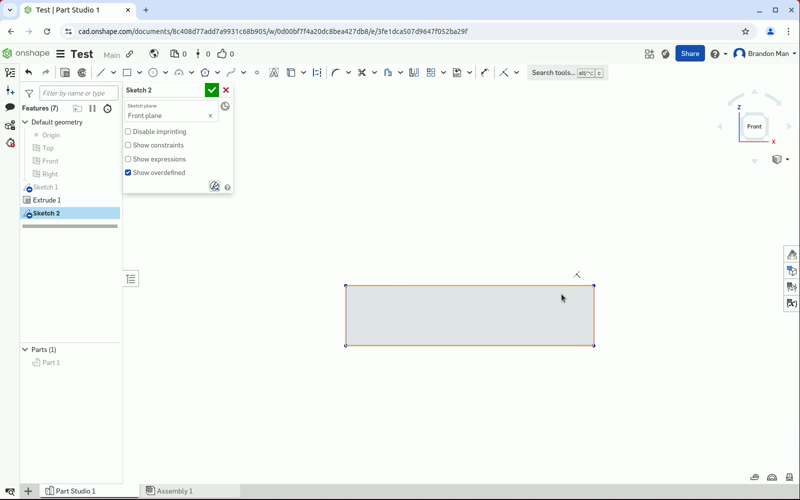
scroll(6)
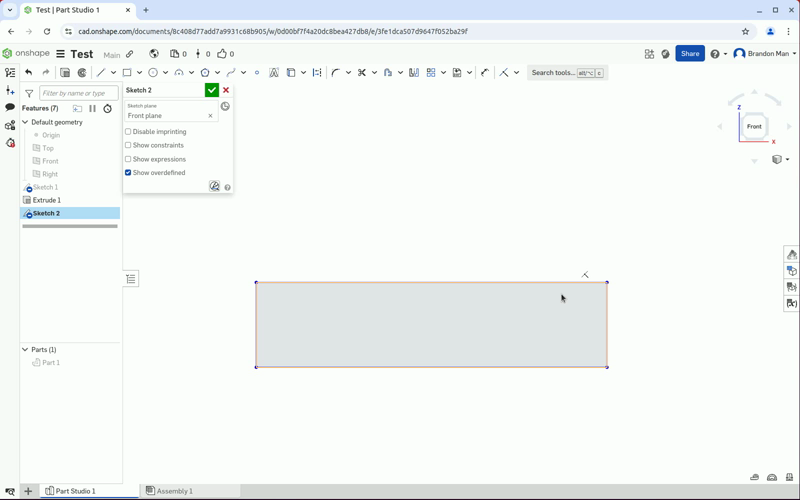
click(561, 293)
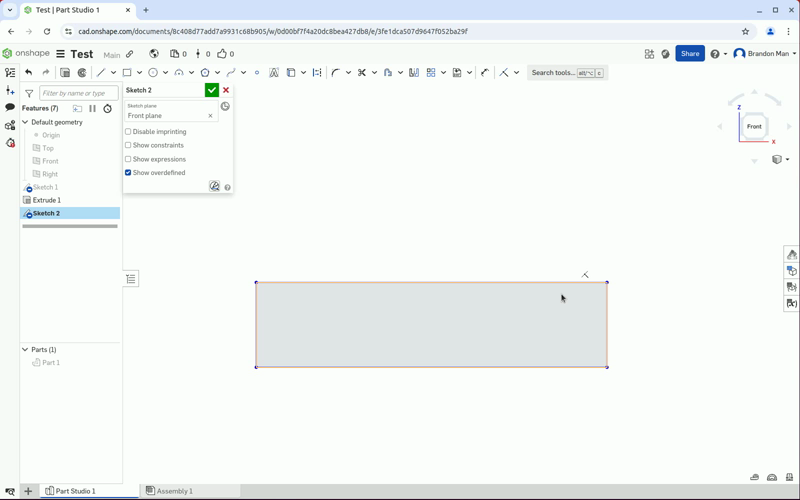
scroll(-6)
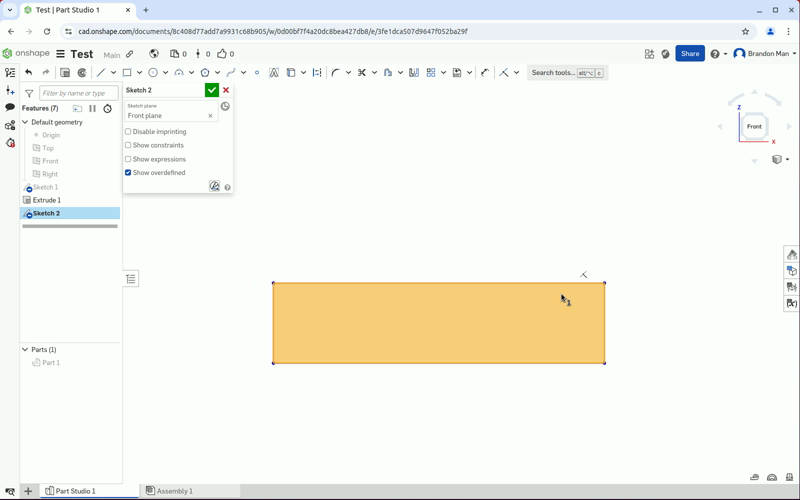
scroll(-6)
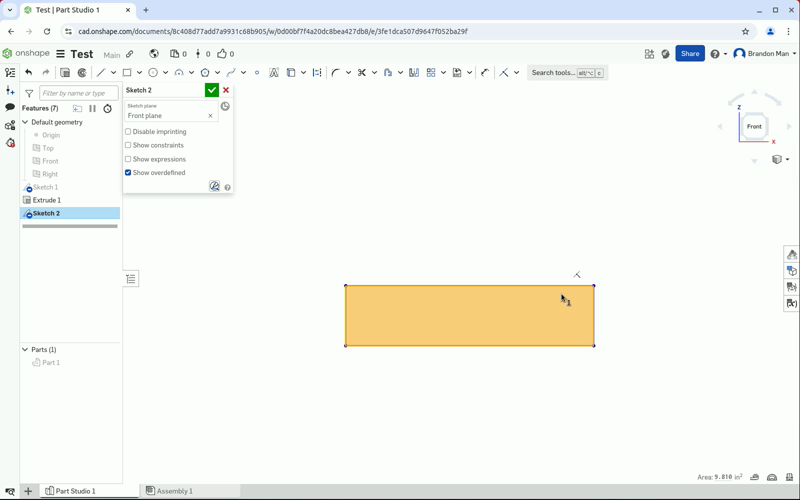
scroll(-6)
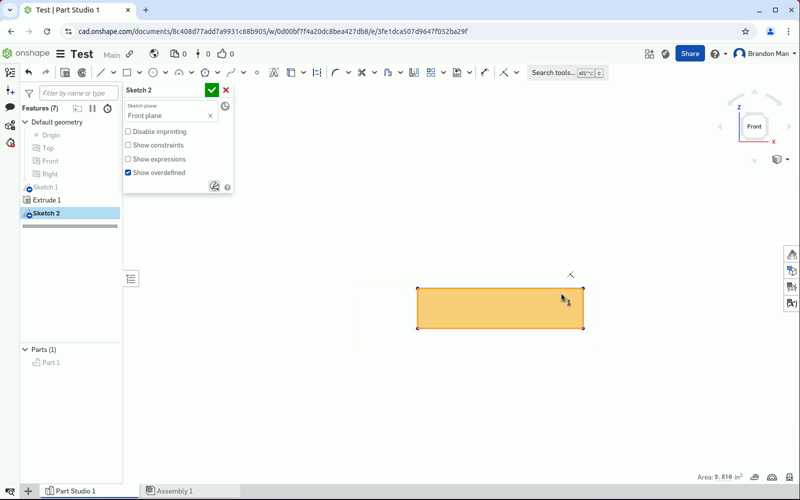
scroll(-6)
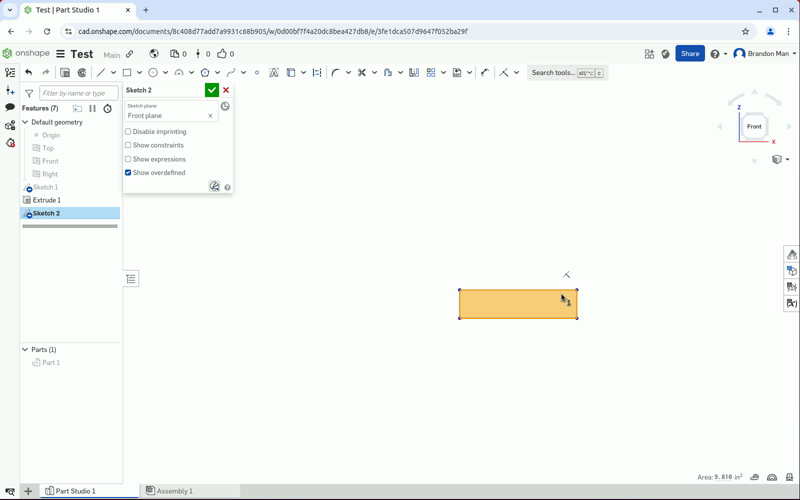
scroll(-6)
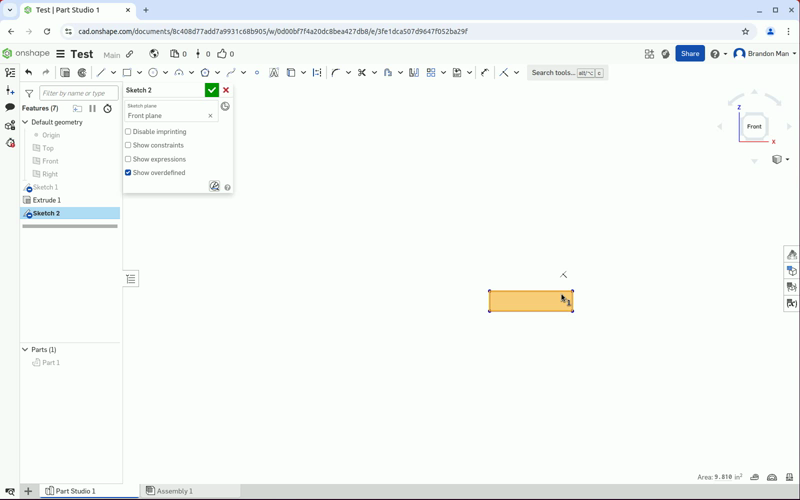
scroll(-6)
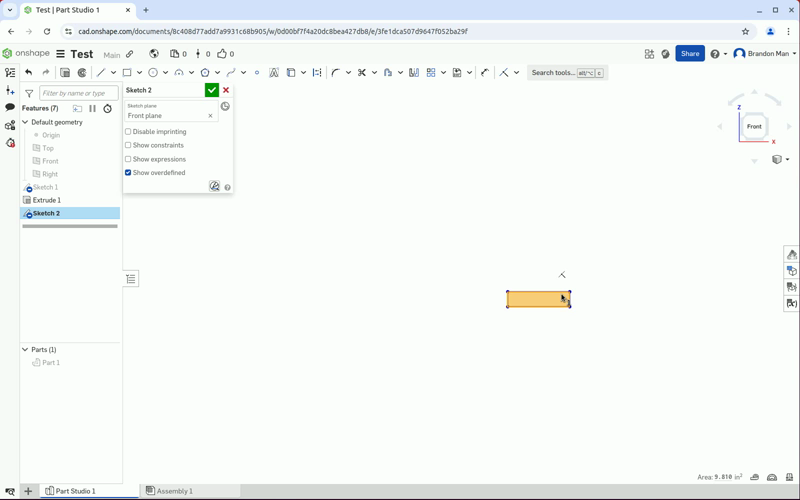
scroll(-6)
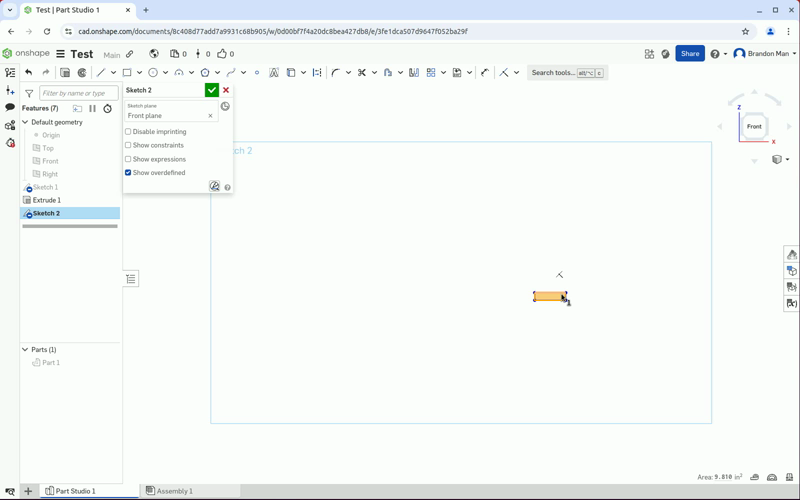
mouse_move(73, 352)
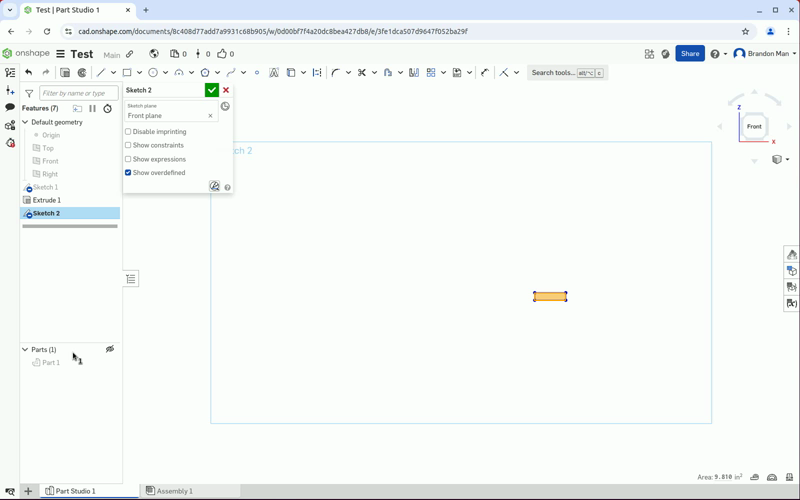
key(shift+y)
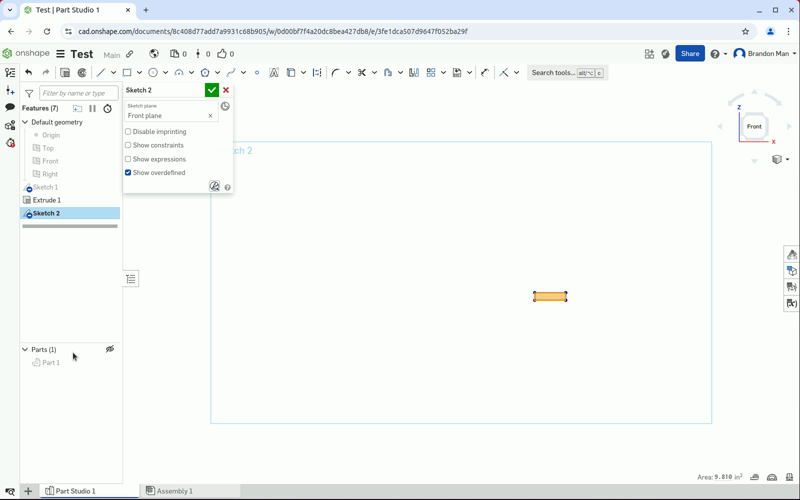
key(shift+e)
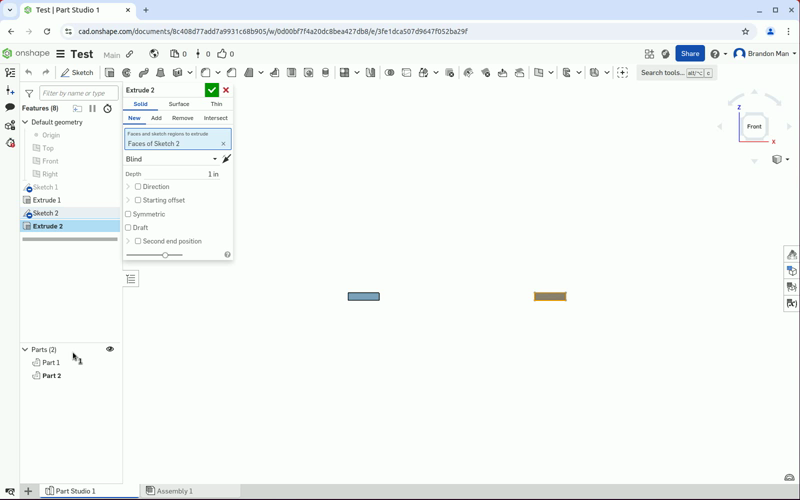
mouse_move(143, 106)
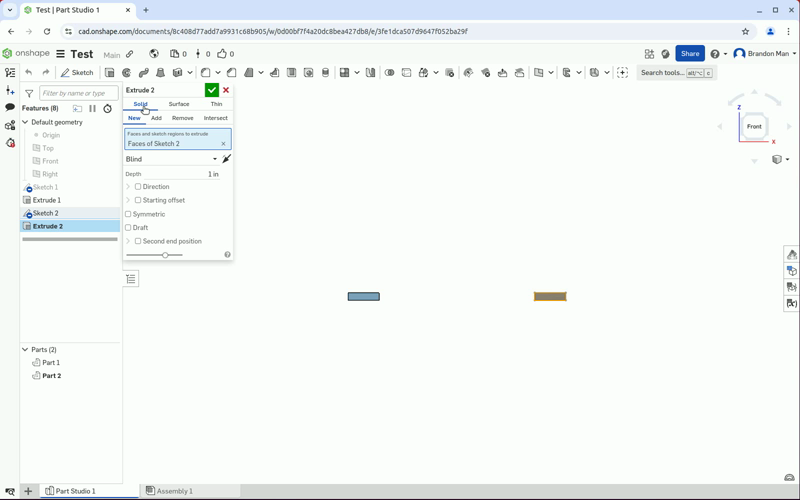
click(143, 106)
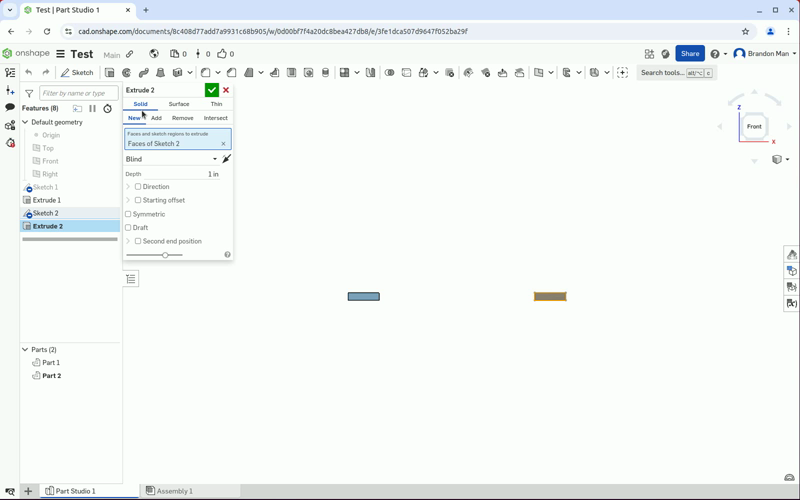
mouse_move(137, 120)
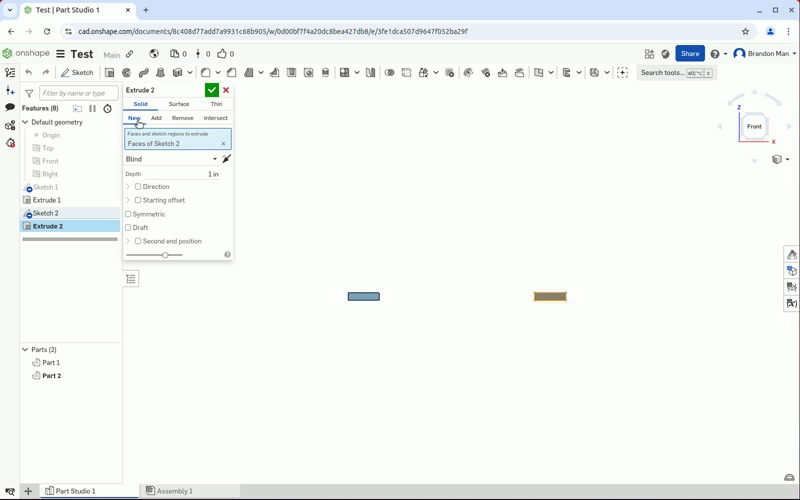
click(137, 120)
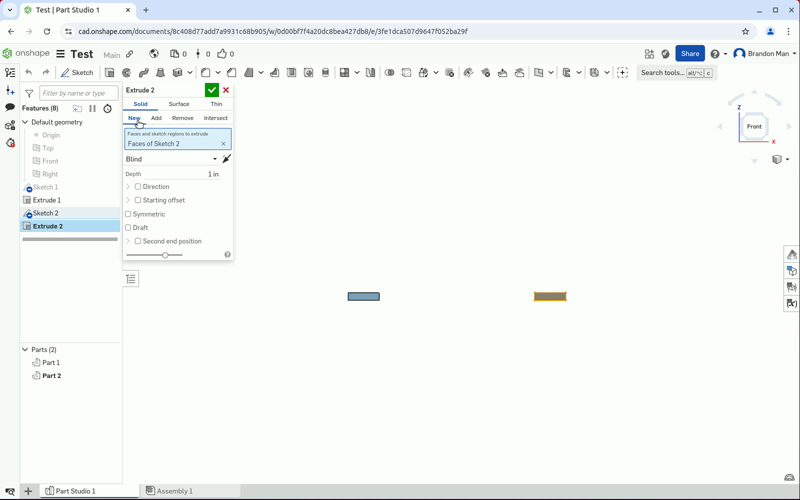
key(tab, 4)
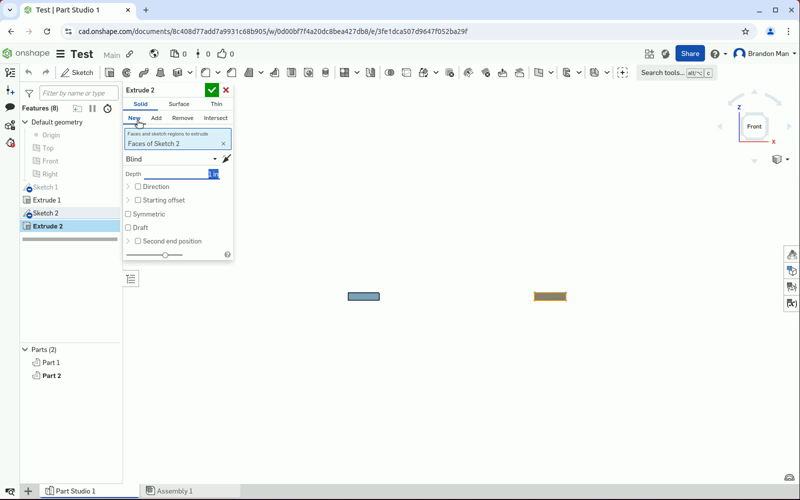
text(6.258)
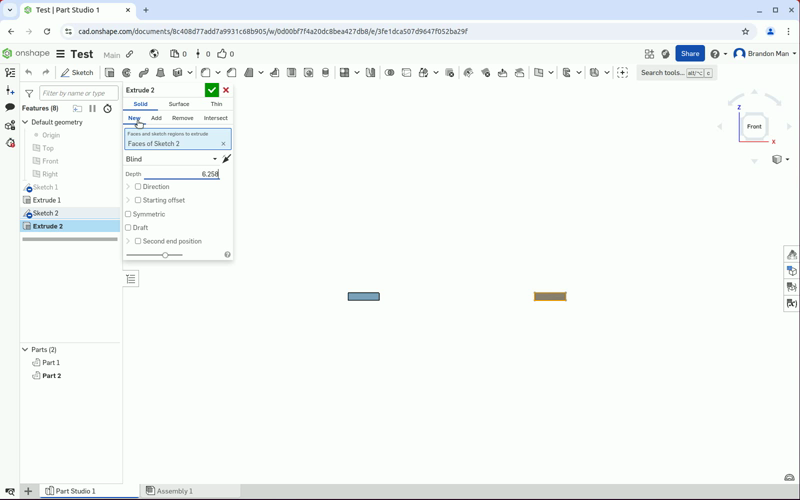
key(tab, 3)
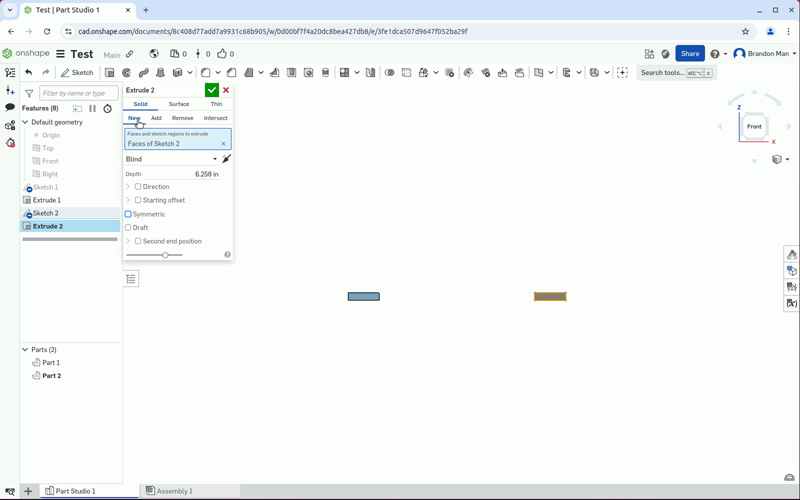
key(space)
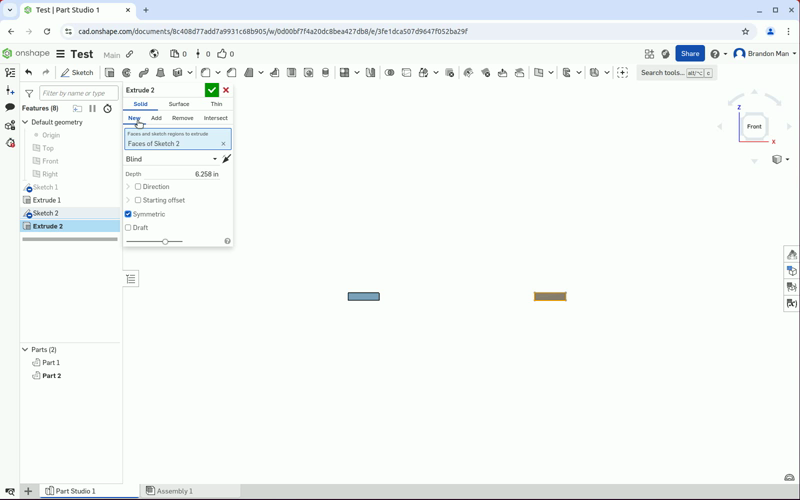
key(enter)
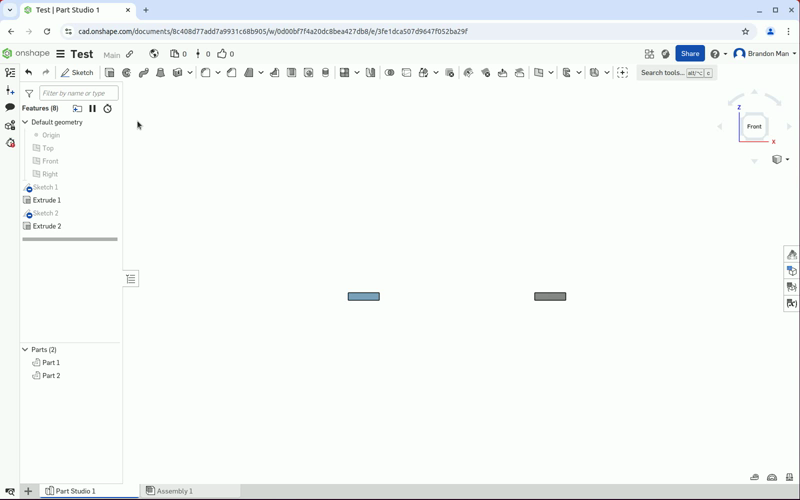
key(shift+h)
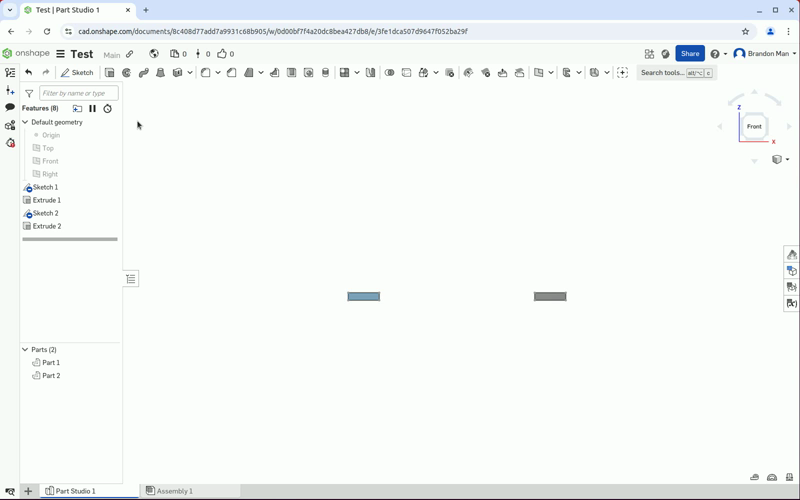
key(shift+h)
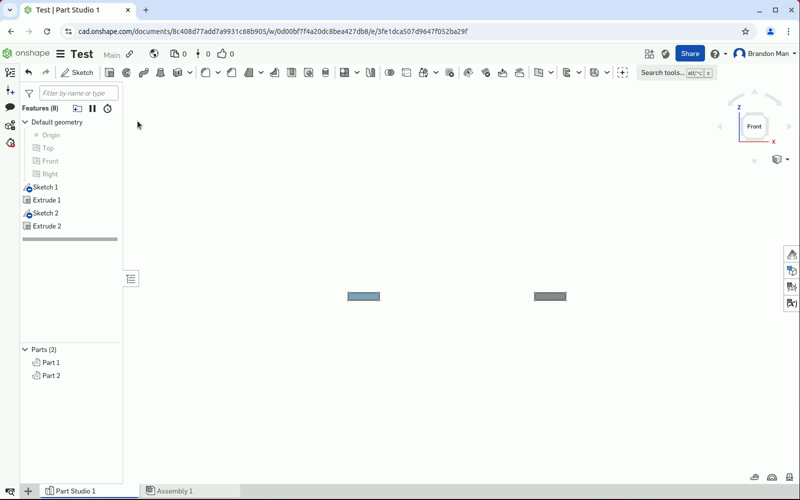
key(shift+7)
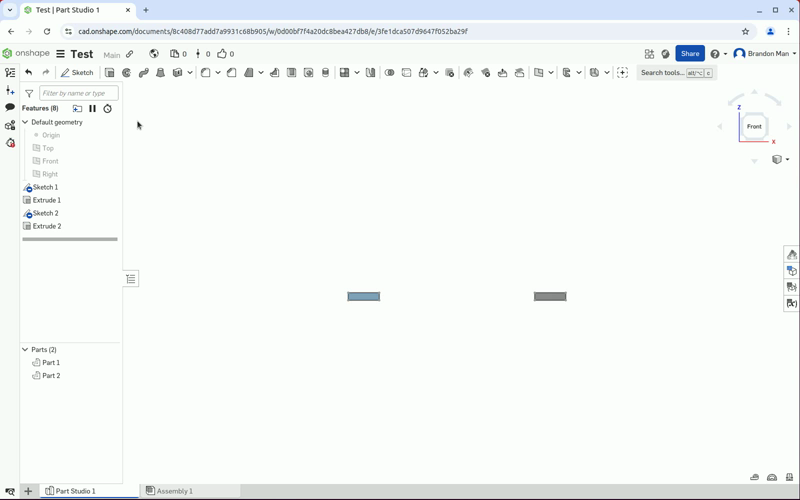
key(left, 2)
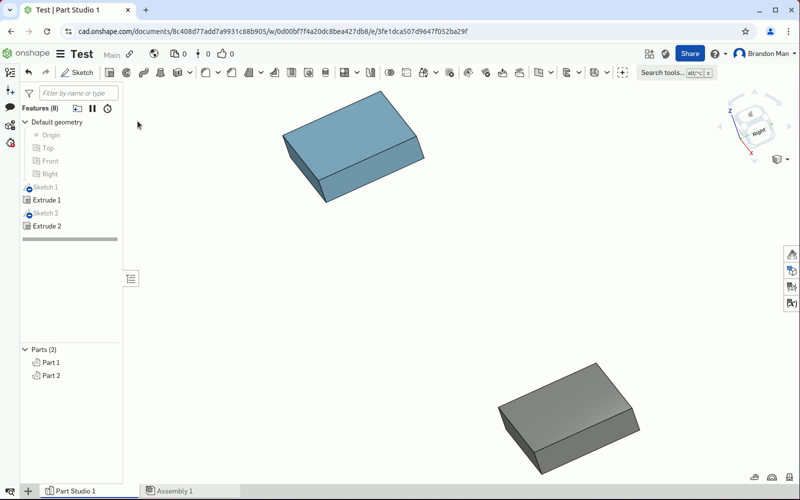
key(down, 2)
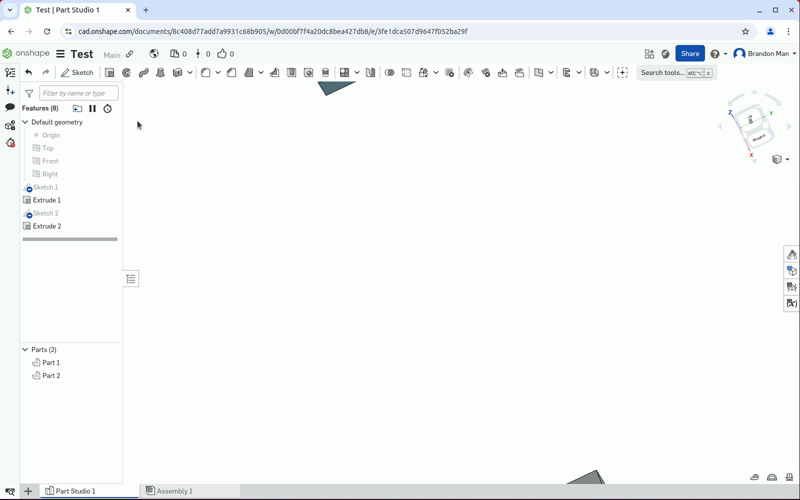
key(up, 2)
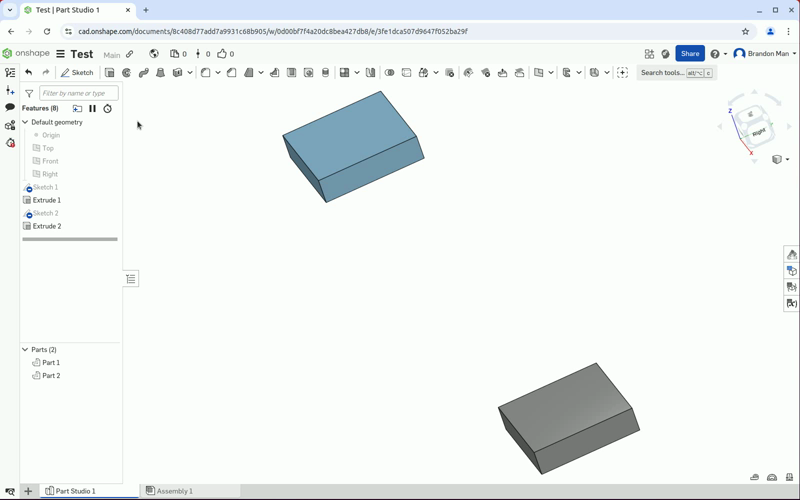
key(right, 2)
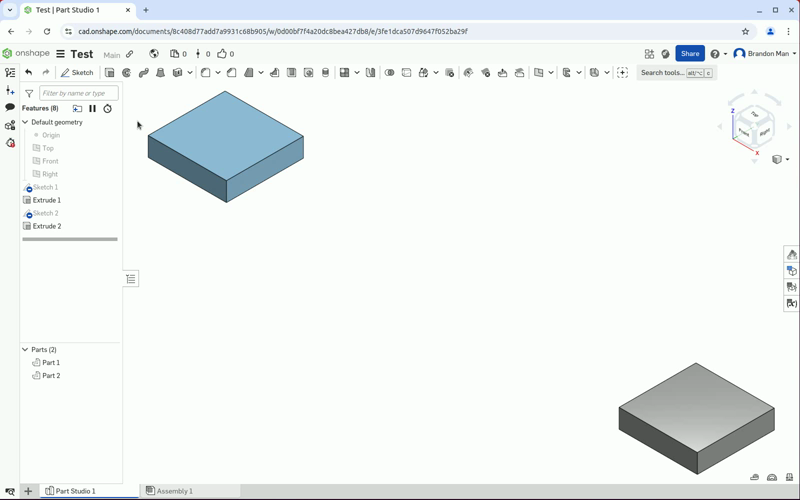
mouse_move(73, 189)
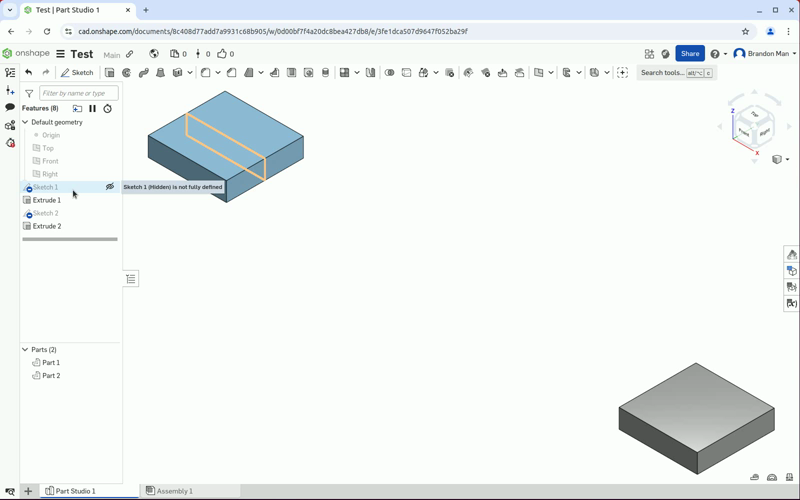
click(73, 189)